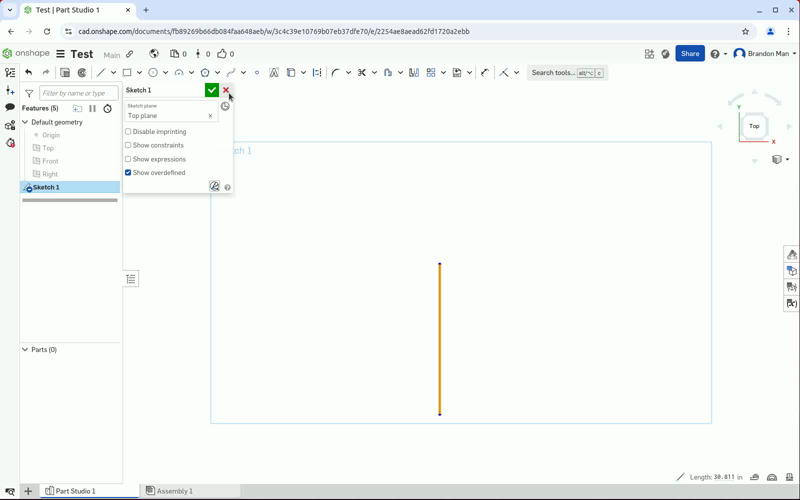
key(shift+h)
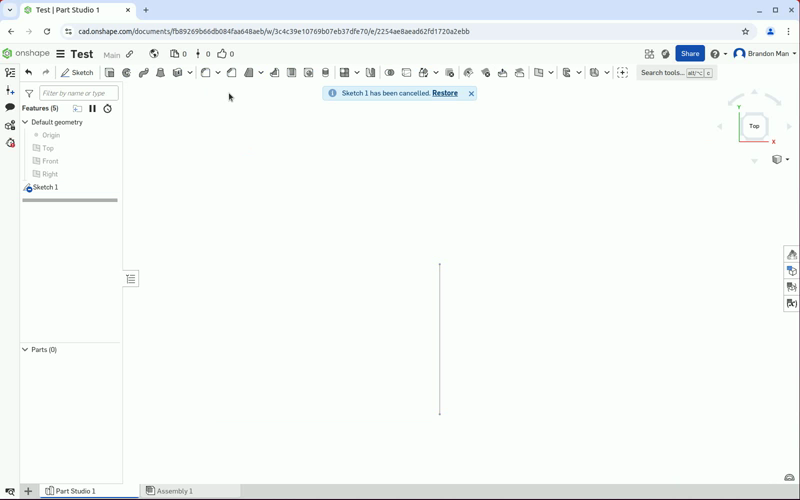
key(shift+s)
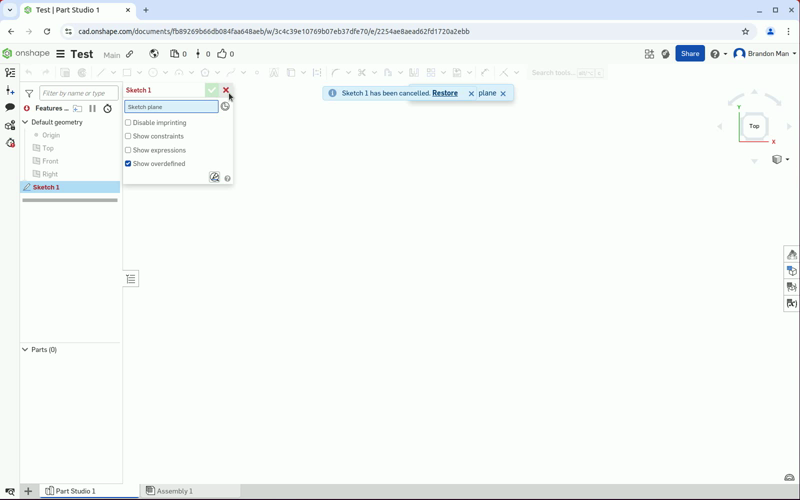
mouse_move(73, 150)
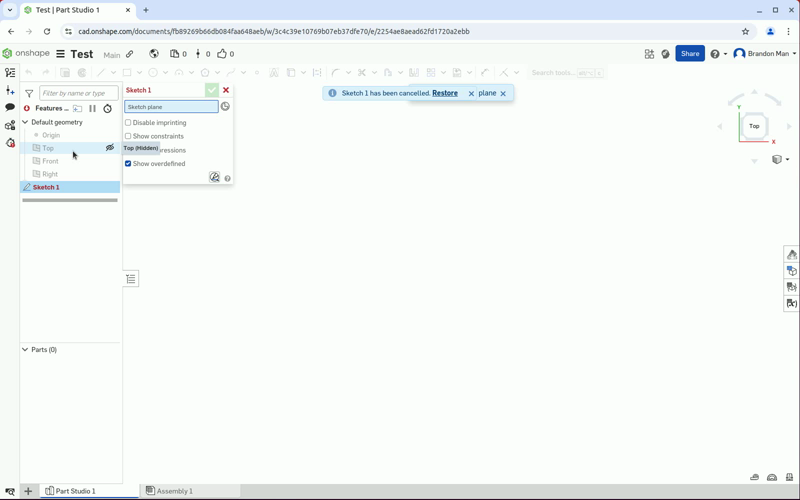
click(73, 150)
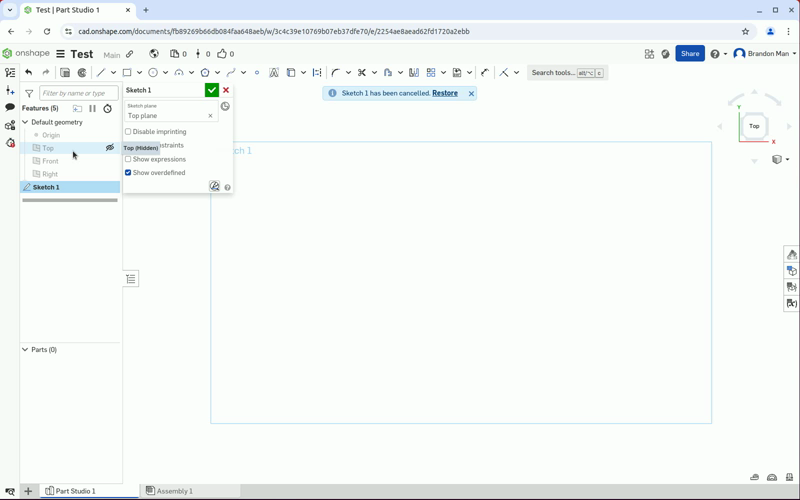
mouse_move(73, 352)
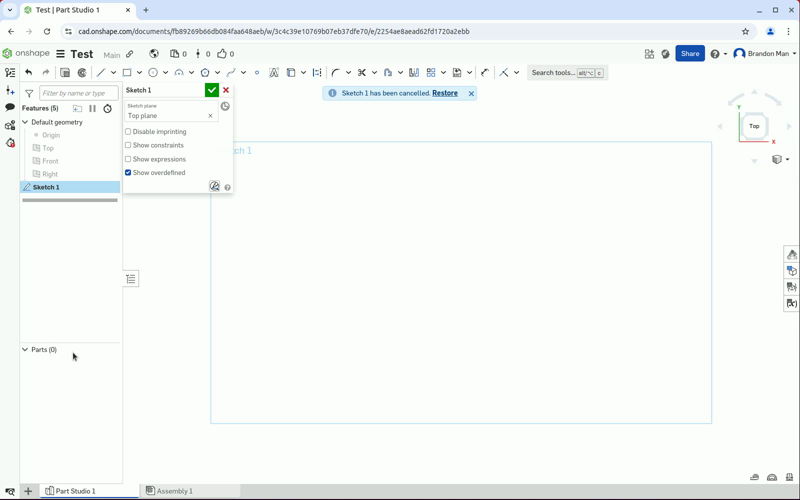
key(y)
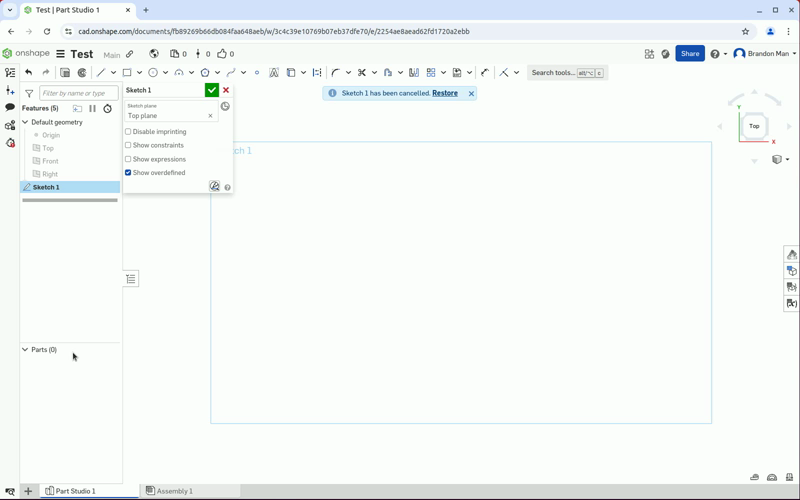
key(l)
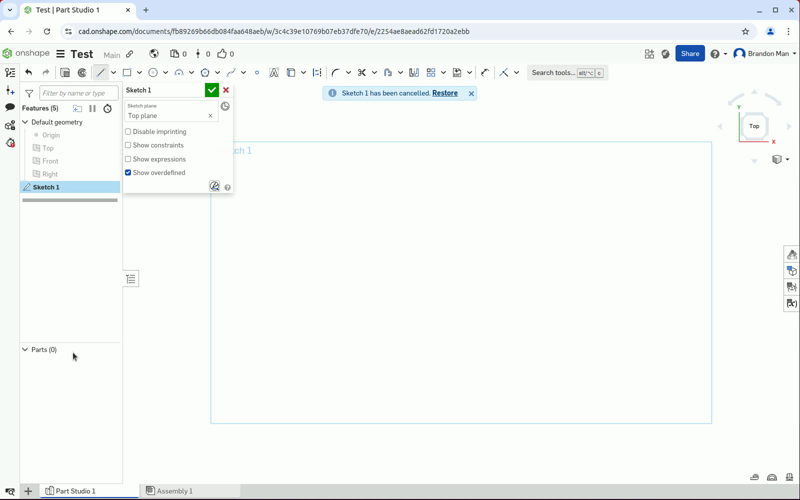
key_down(shift)
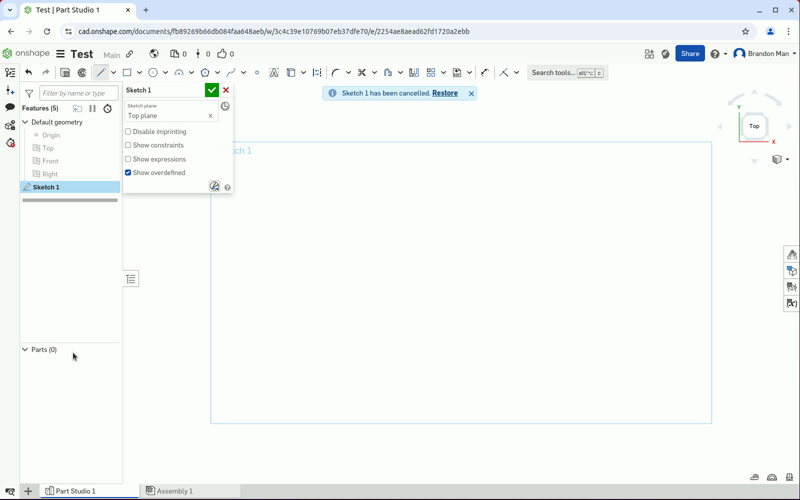
mouse_move(361, 362)
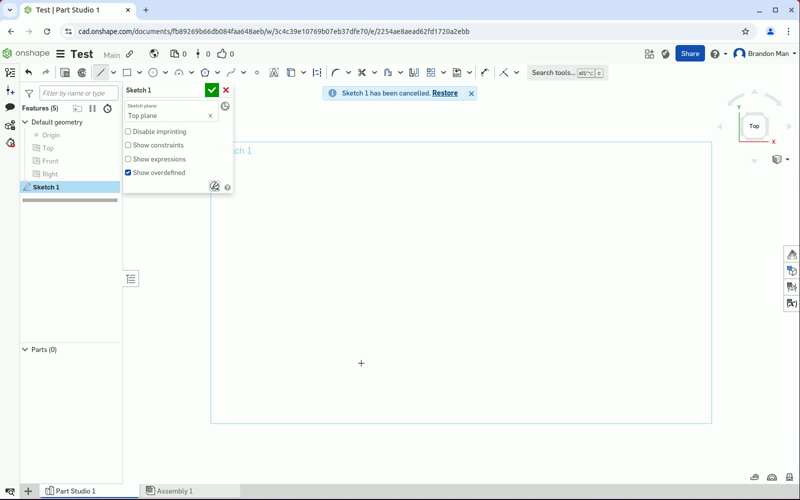
click(361, 362)
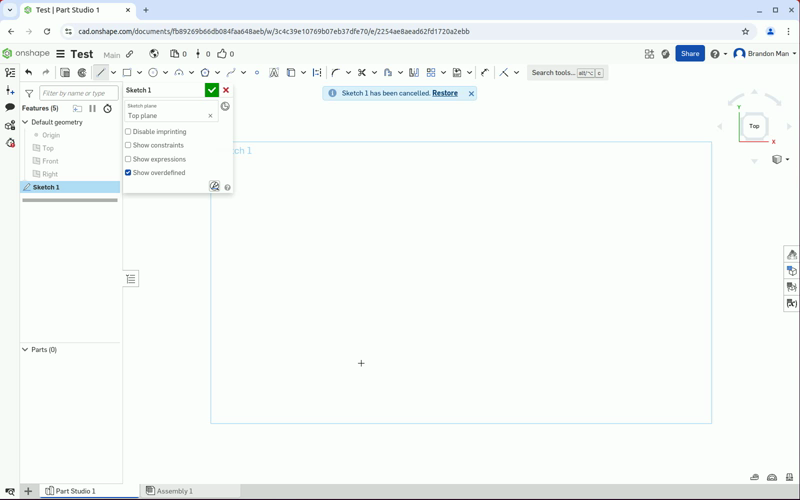
key_up(shift)
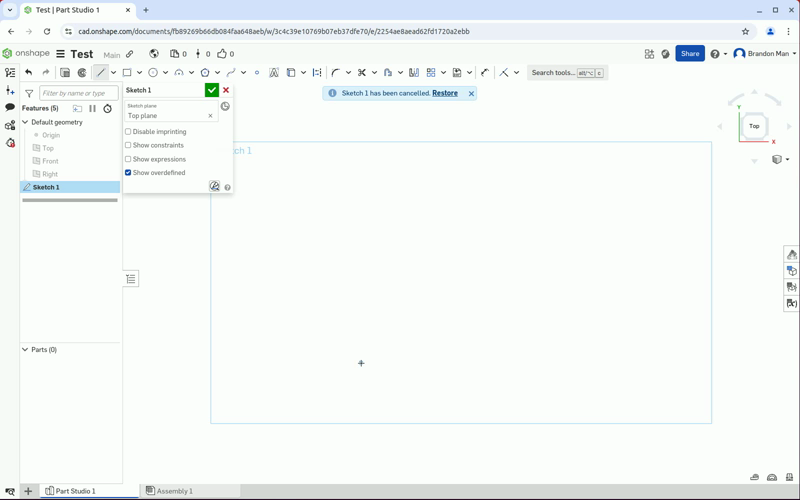
key_down(shift)
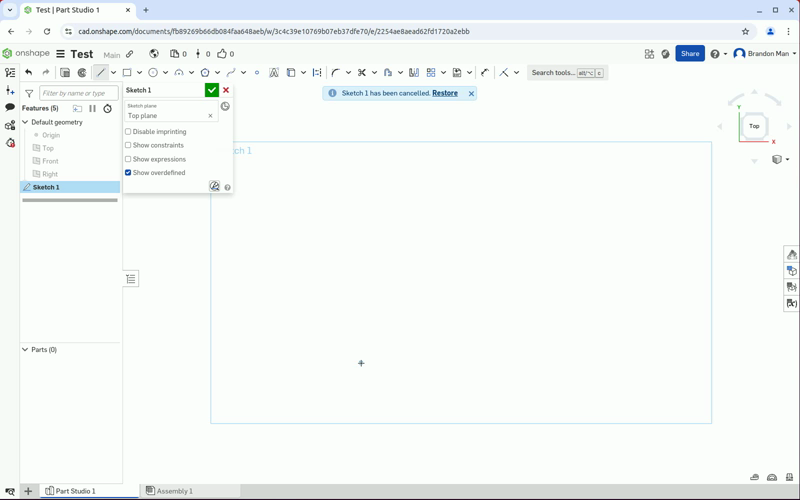
mouse_move(572, 362)
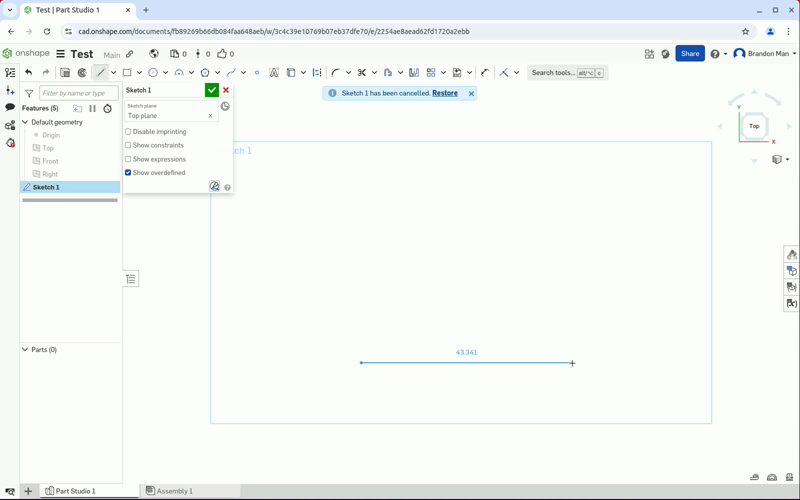
click(572, 362)
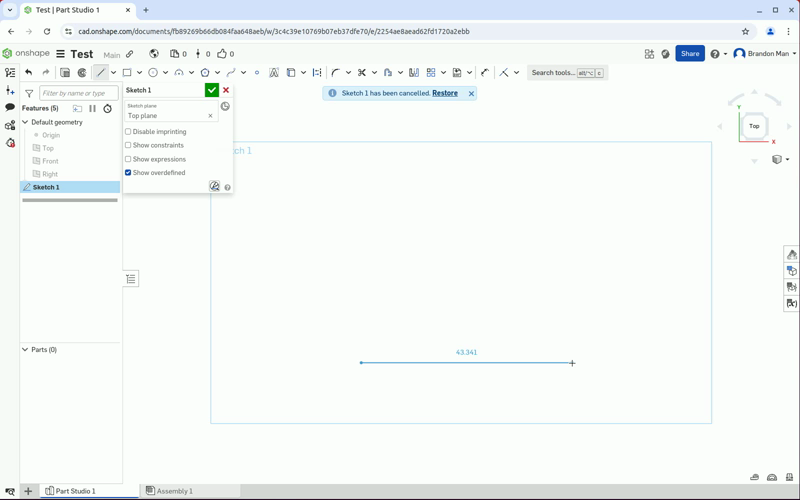
key_up(shift)
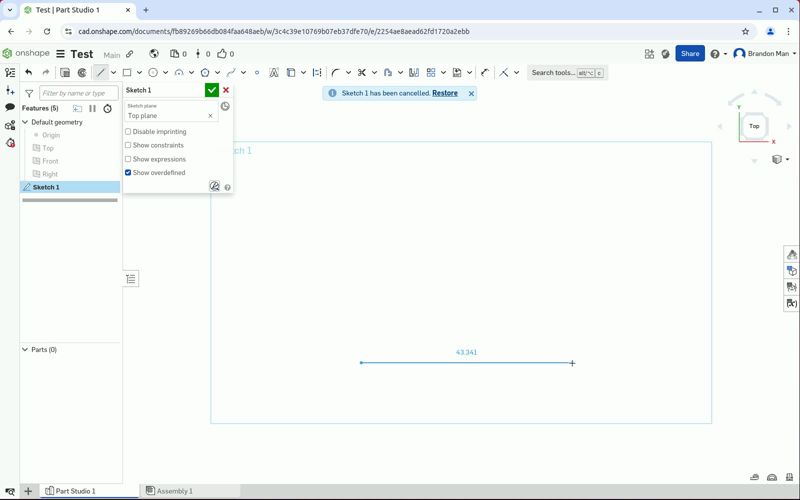
key_down(shift)
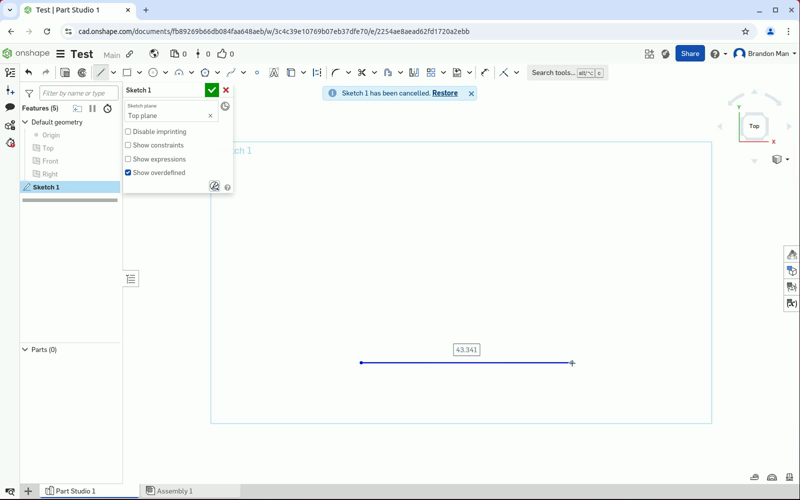
mouse_move(572, 216)
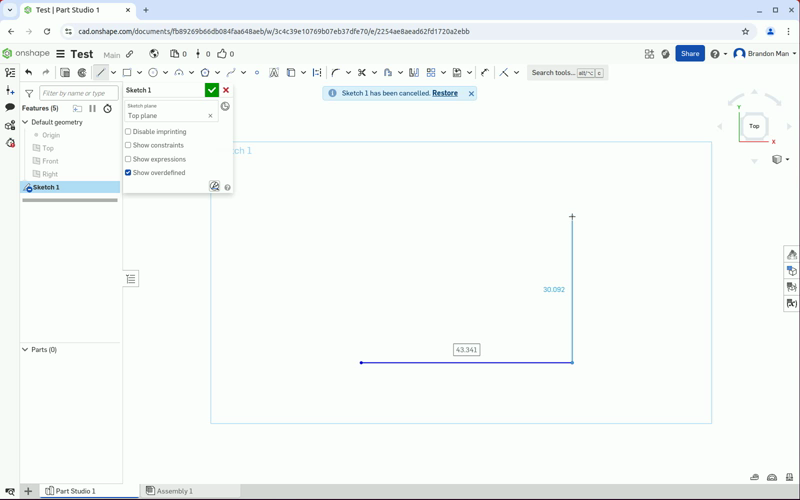
click(572, 216)
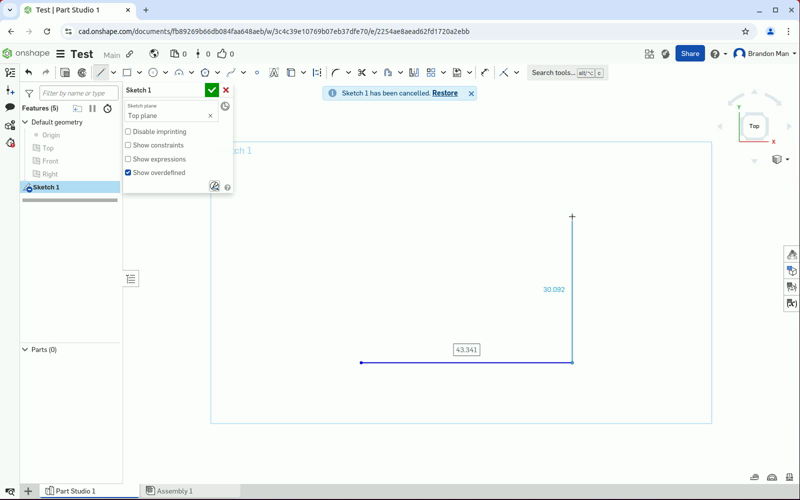
key_up(shift)
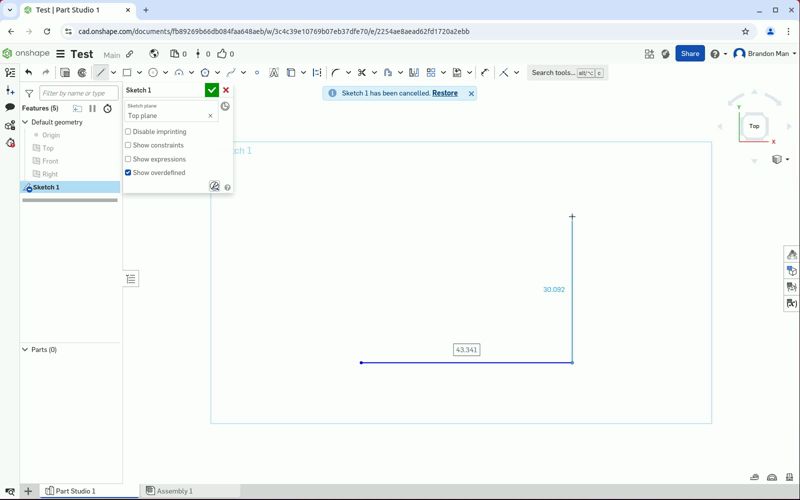
key_down(shift)
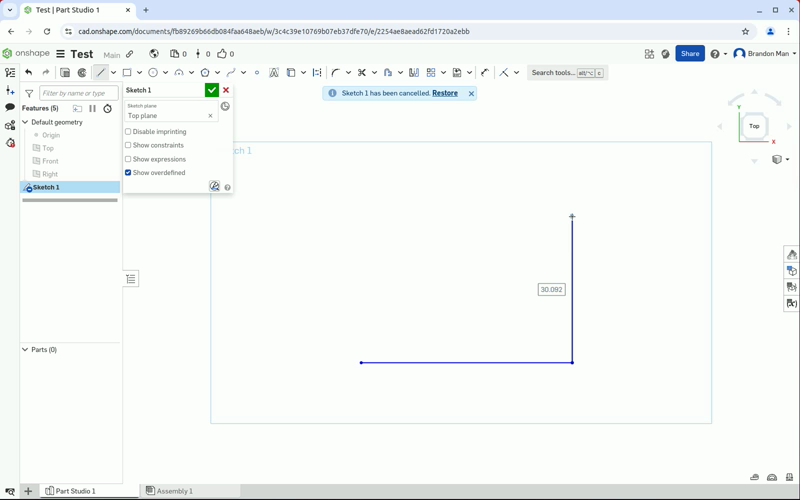
mouse_move(361, 216)
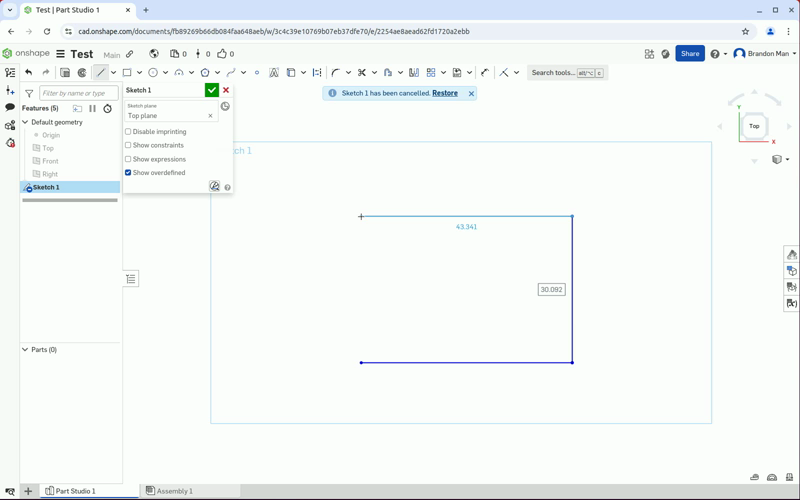
click(361, 216)
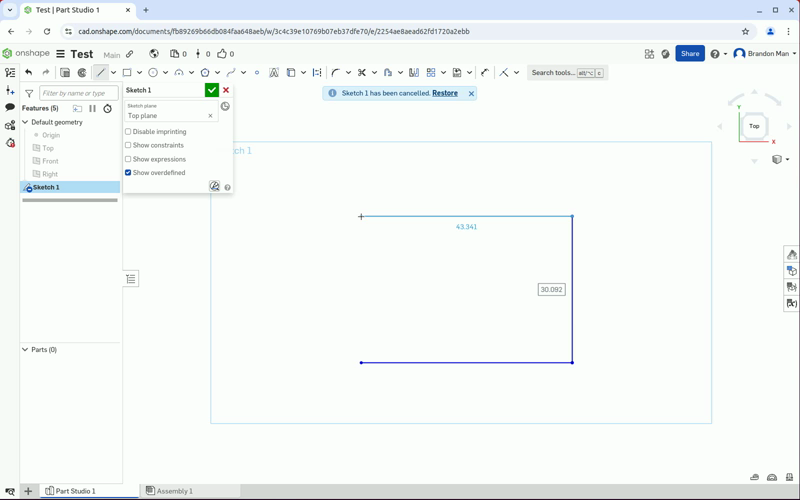
key_up(shift)
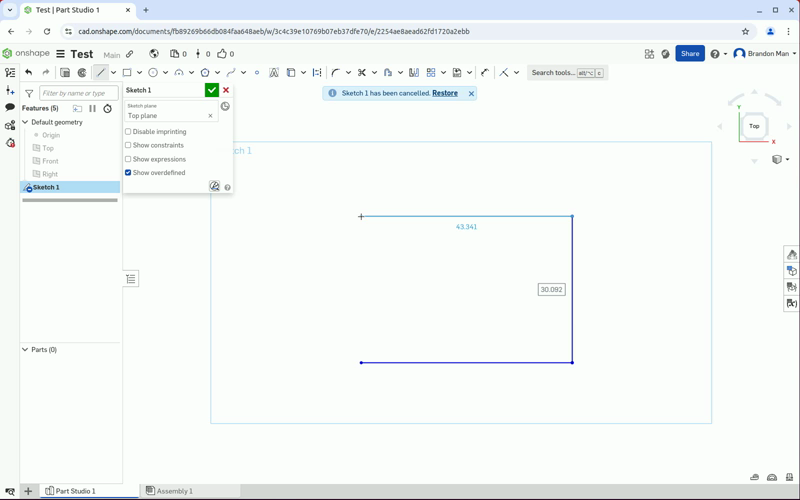
key_down(shift)
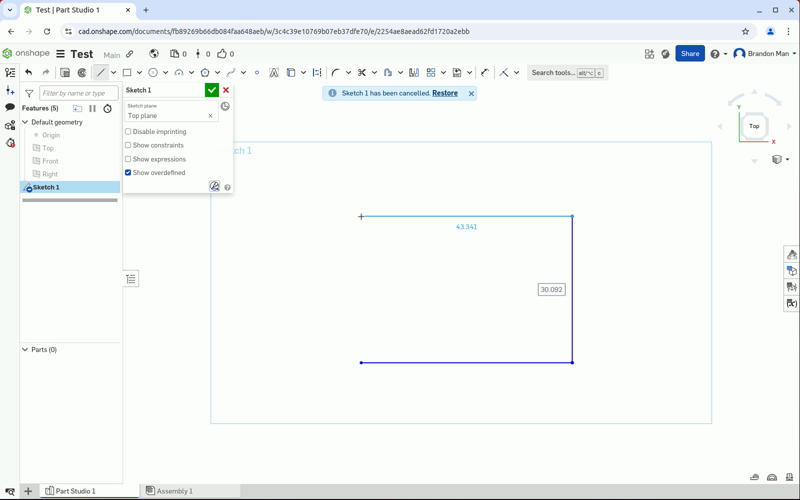
mouse_move(361, 362)
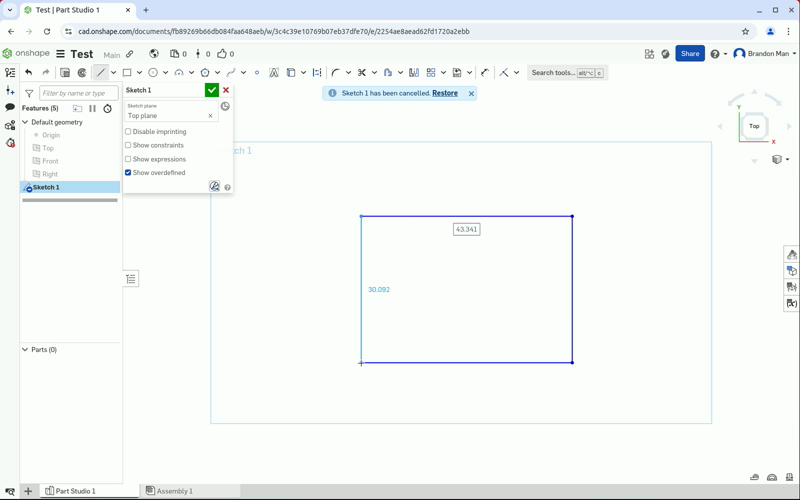
key_up(shift)
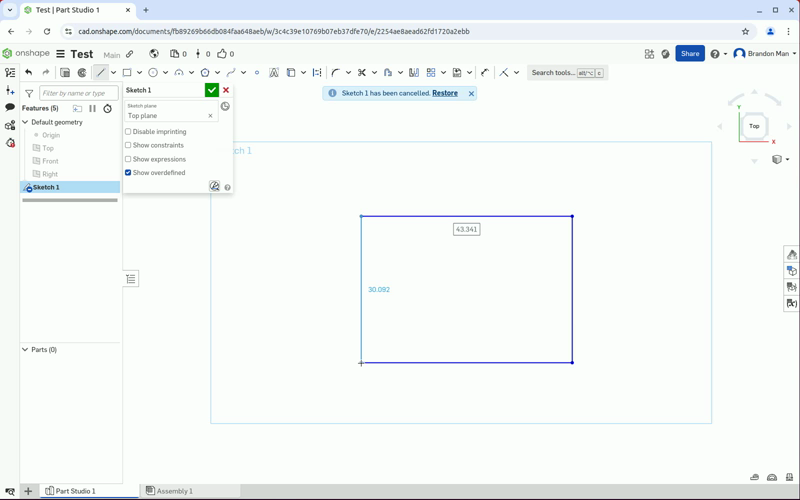
click(361, 362)
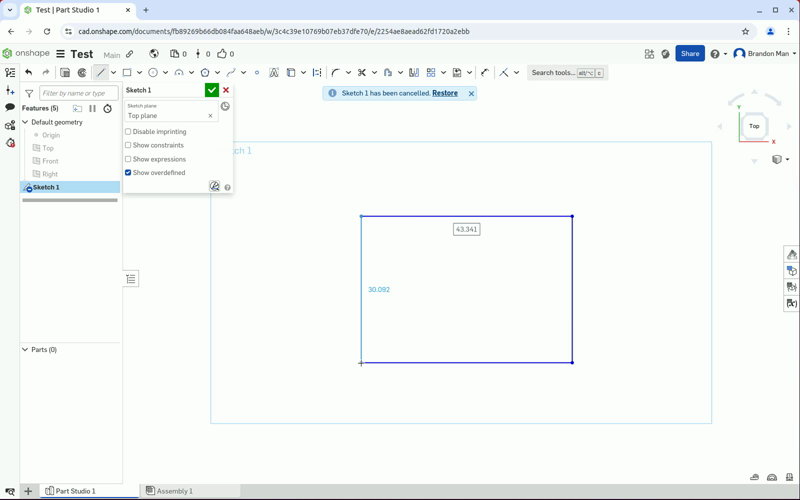
key(esc)
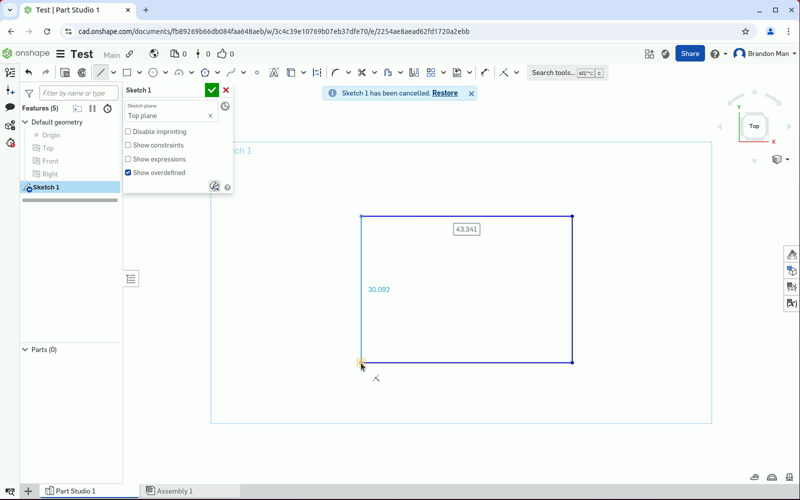
mouse_move(392, 334)
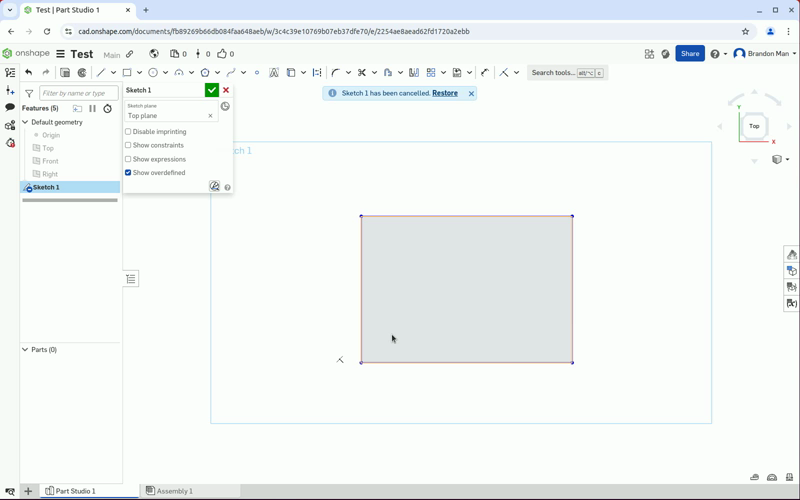
click(392, 334)
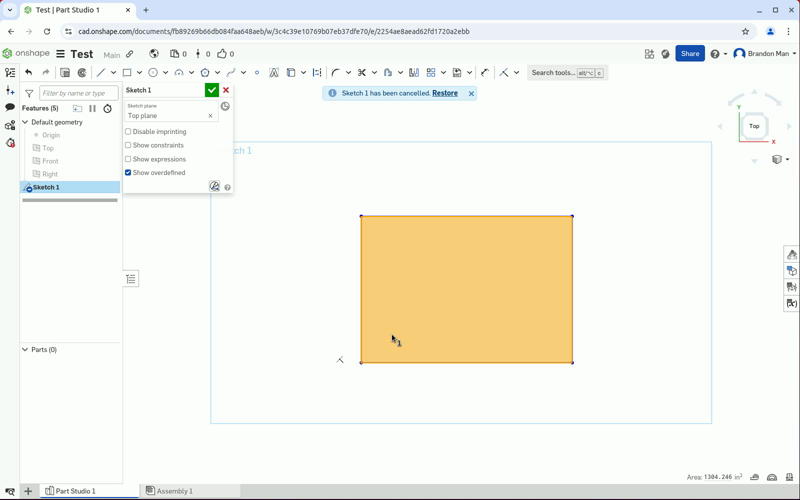
mouse_move(73, 352)
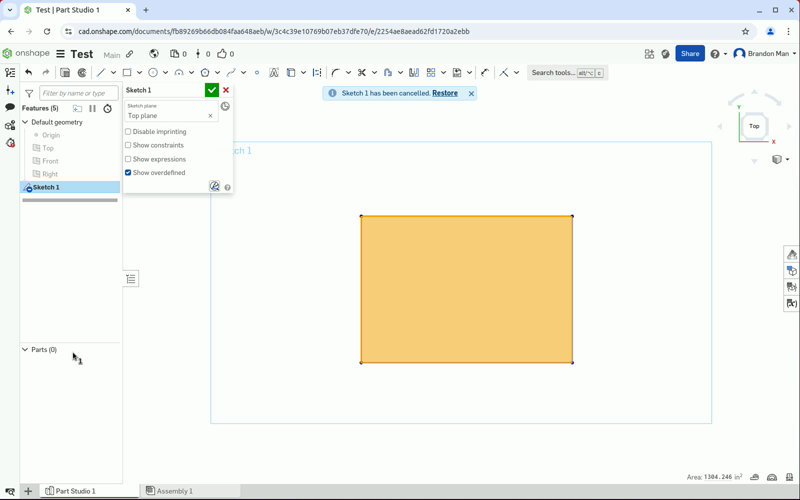
key(shift+y)
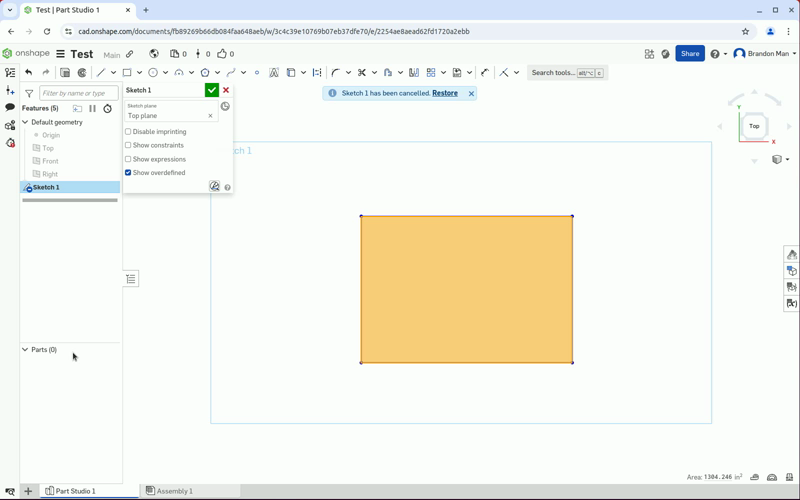
key(shift+e)
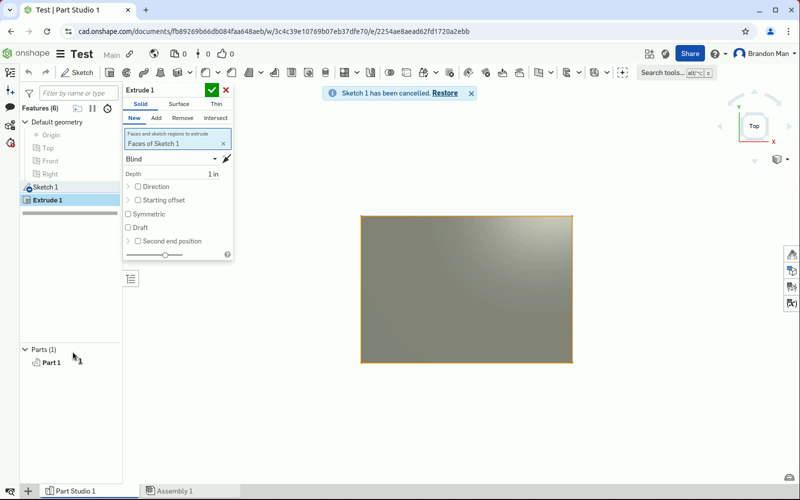
mouse_move(143, 106)
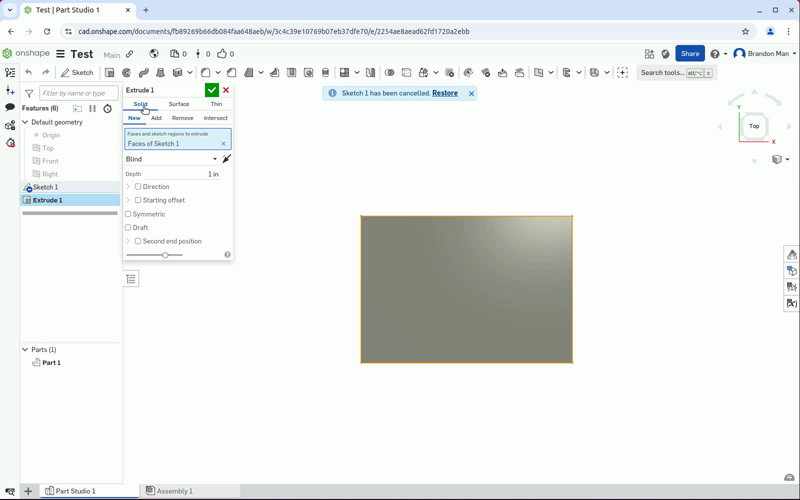
click(143, 106)
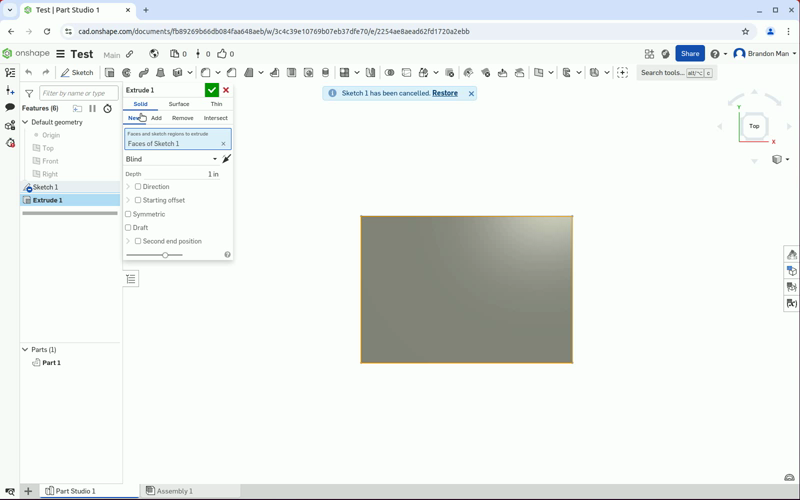
mouse_move(137, 120)
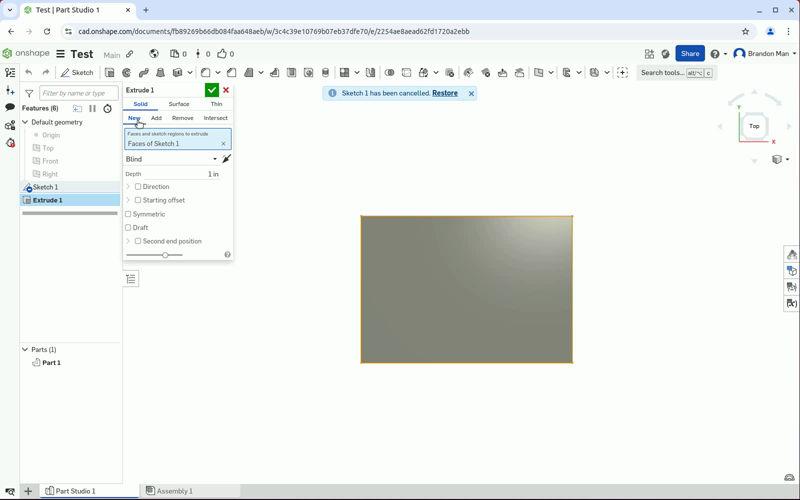
click(137, 120)
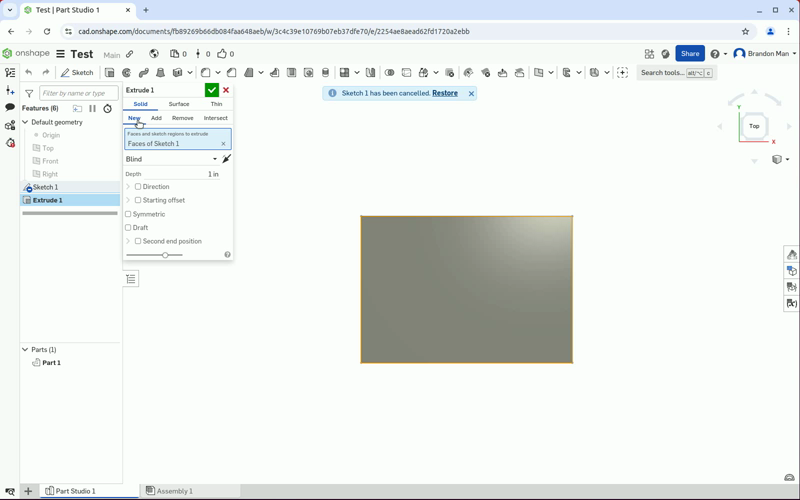
key(tab, 4)
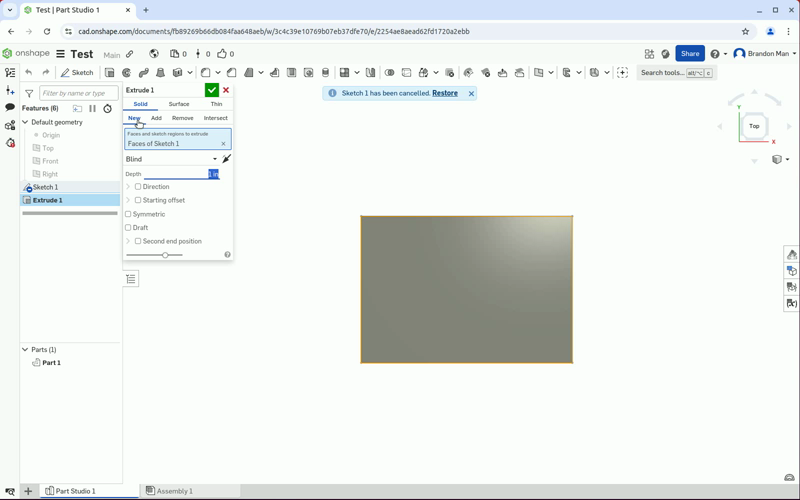
text(9.147)
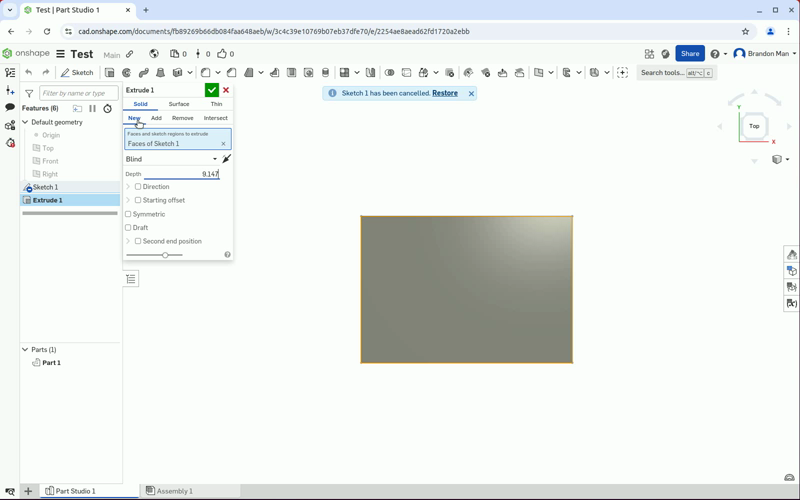
key(enter)
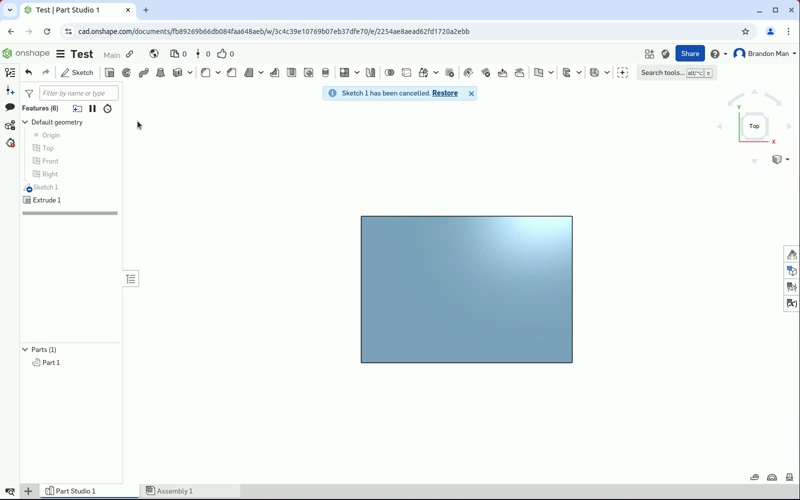
key(shift+h)
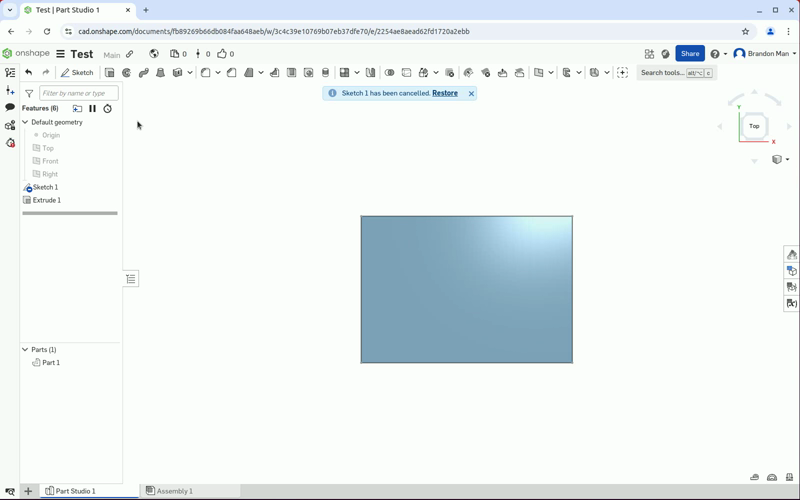
key(shift+h)
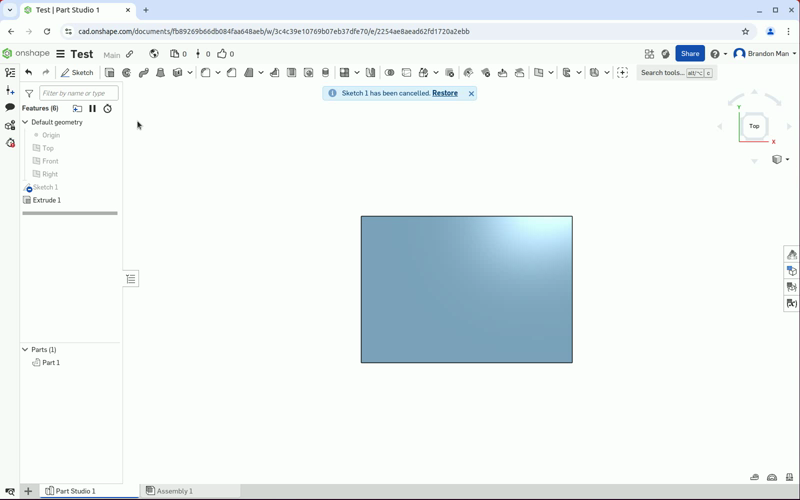
mouse_move(73, 189)
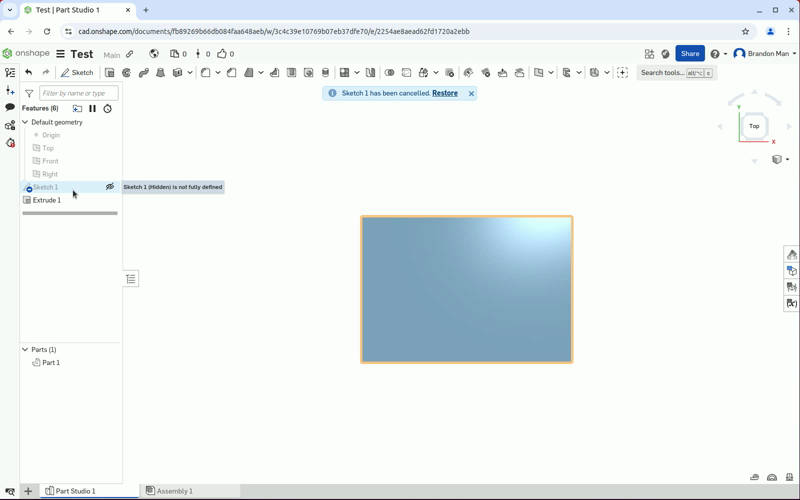
click(73, 189)
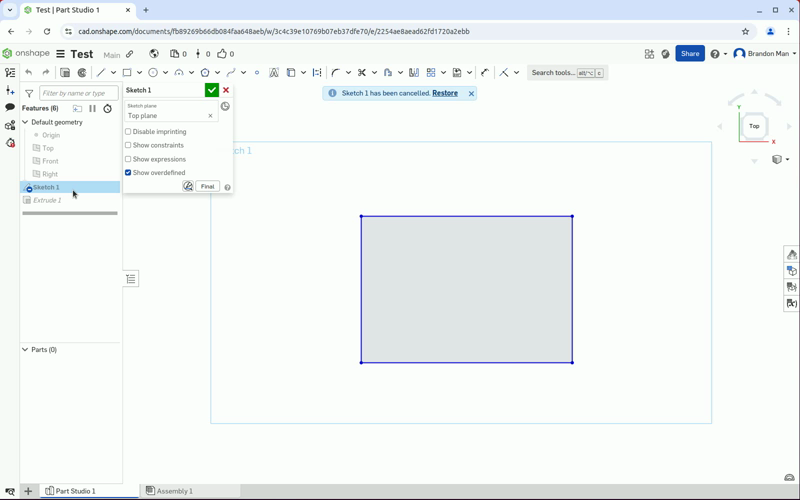
mouse_move(229, 92)
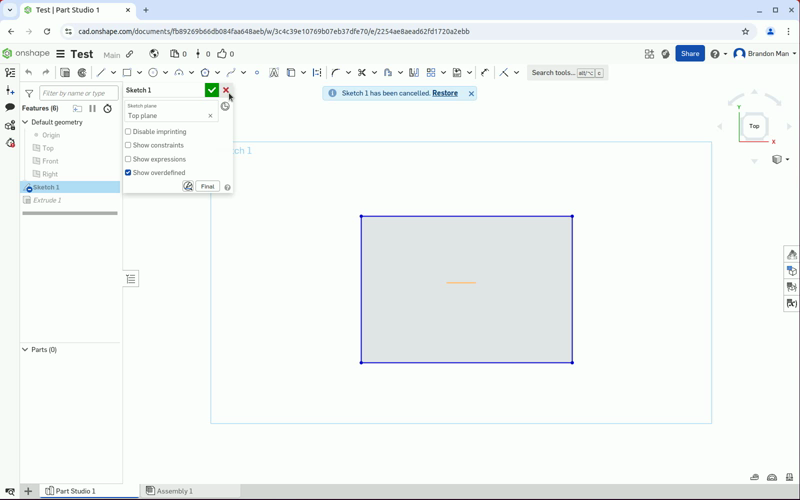
click(229, 92)
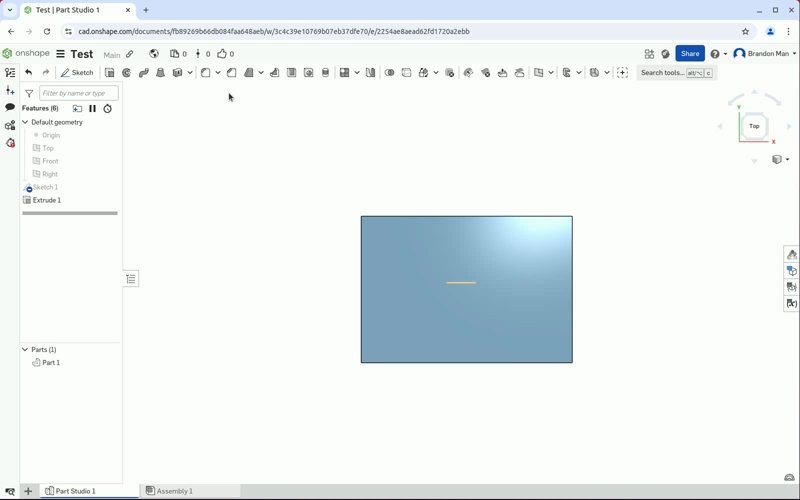
mouse_move(541, 75)
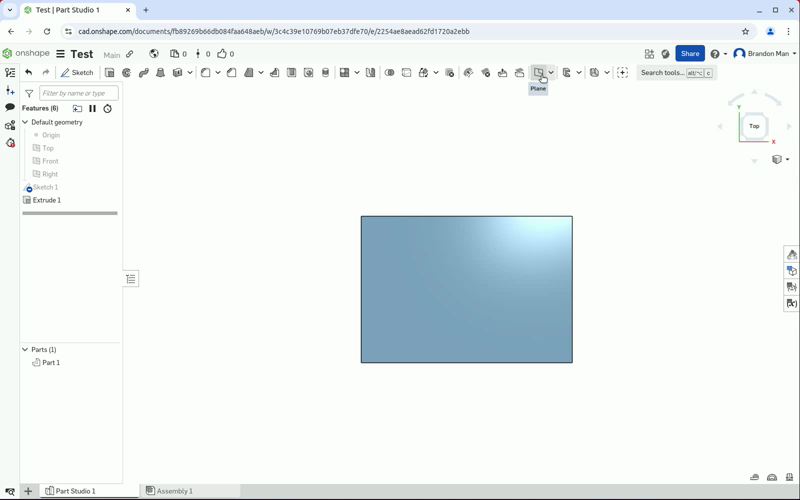
click(541, 75)
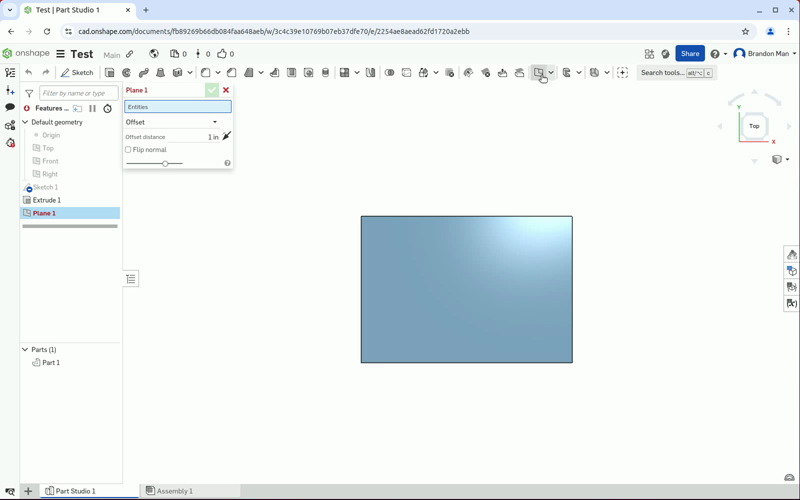
mouse_move(73, 150)
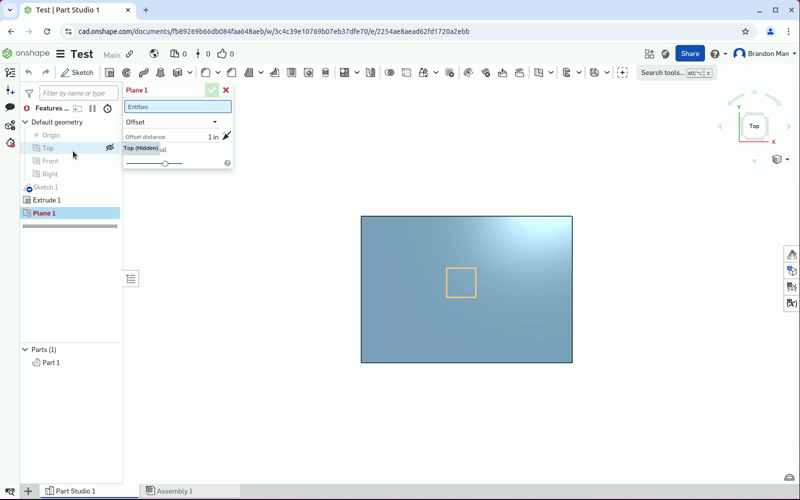
click(73, 150)
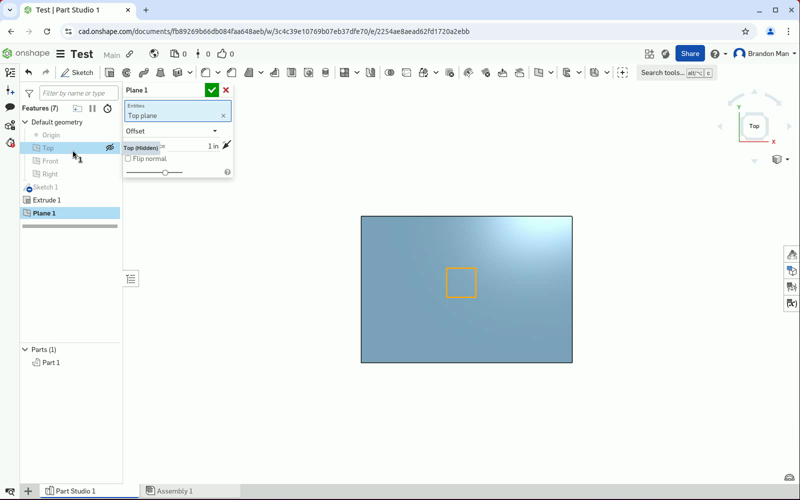
key(tab, 2)
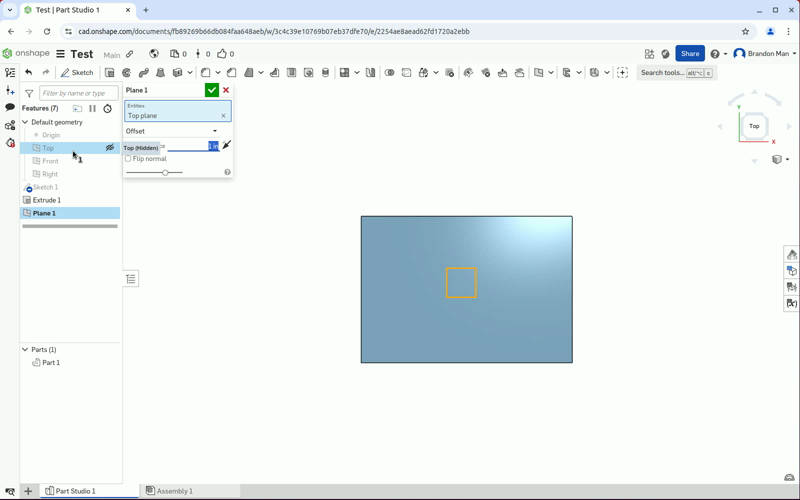
text(9.151)
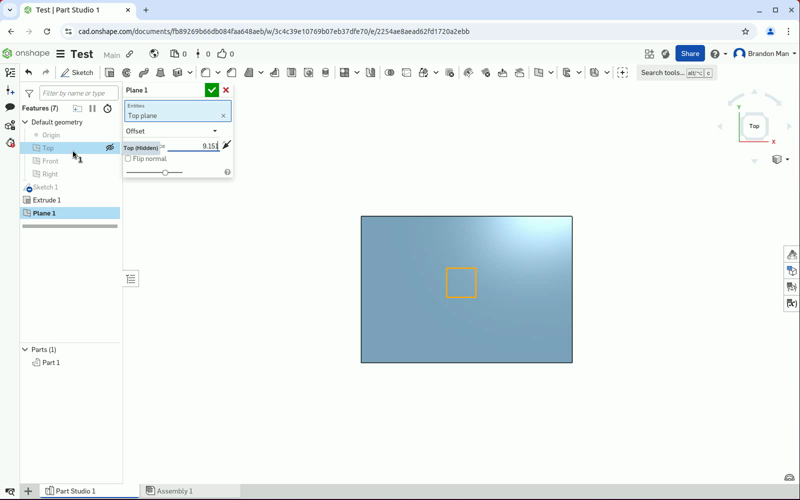
key(enter, 2)
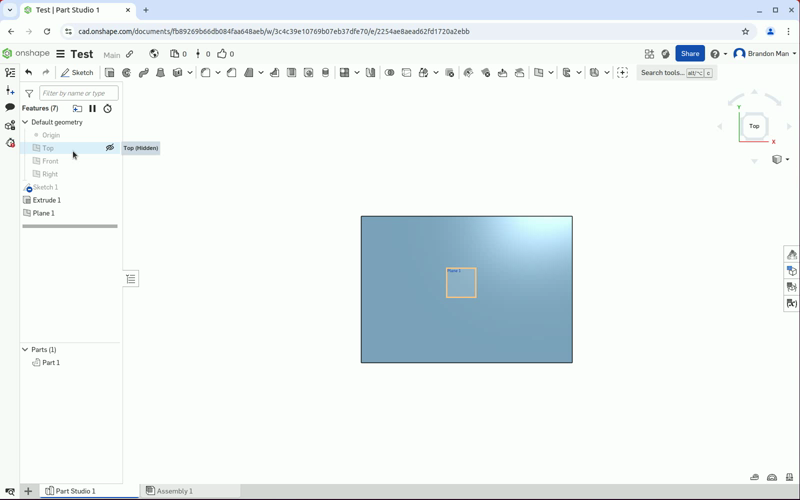
key(shift+s)
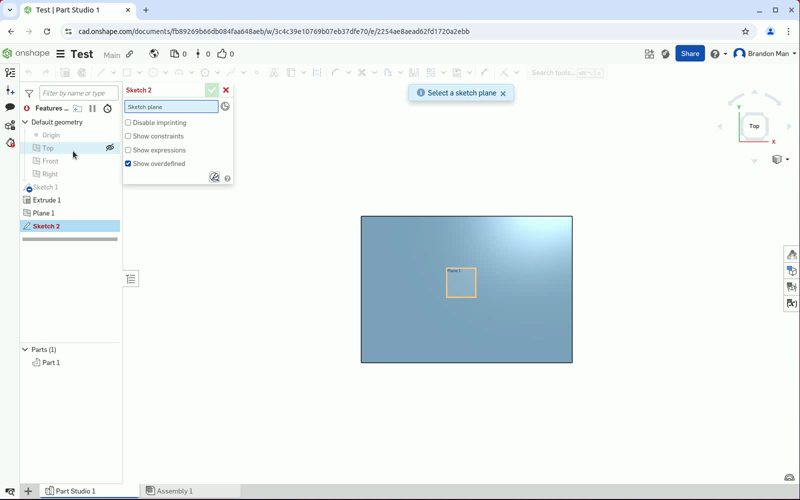
mouse_move(73, 215)
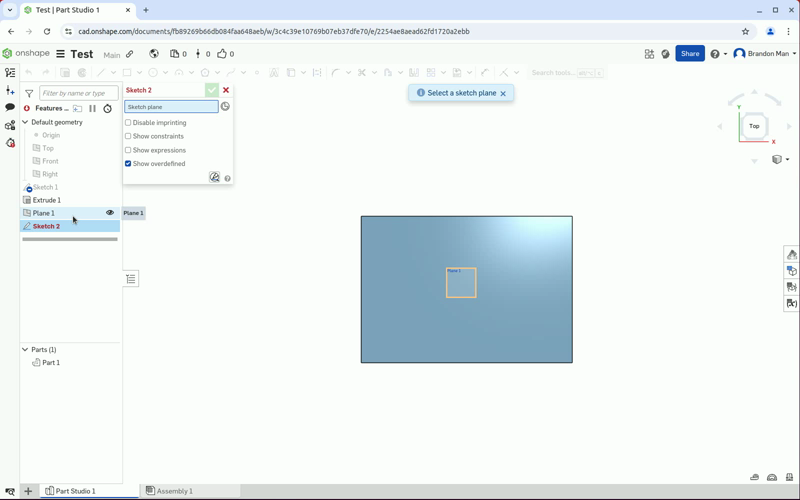
click(73, 215)
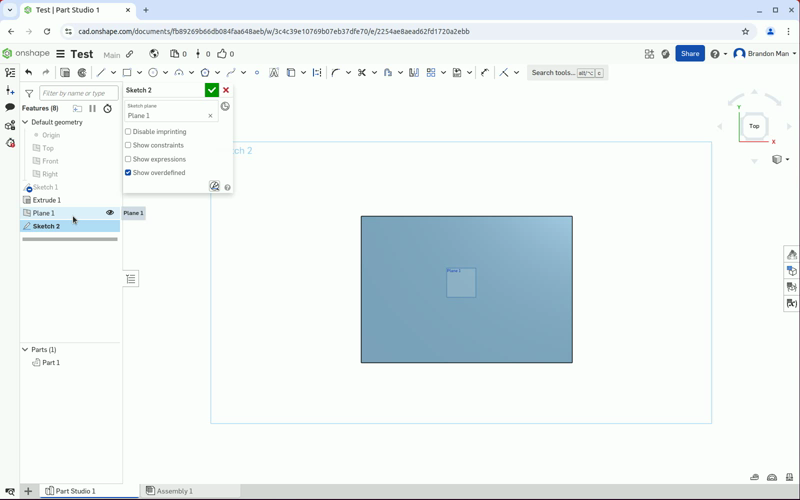
mouse_move(73, 352)
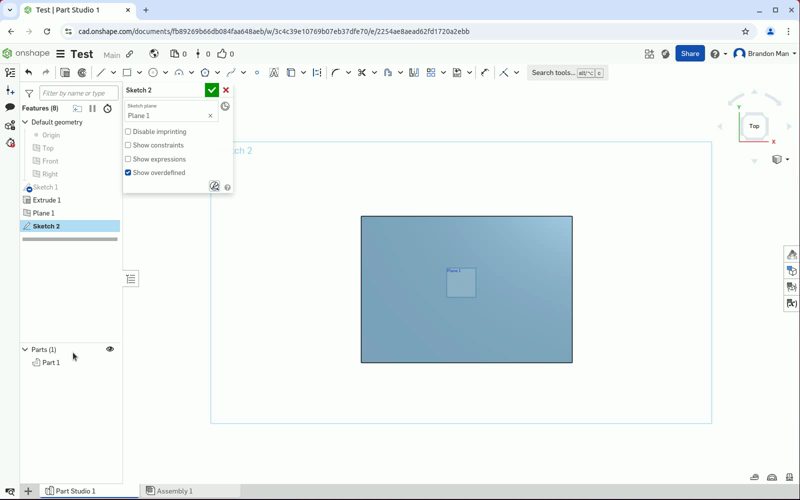
key(y)
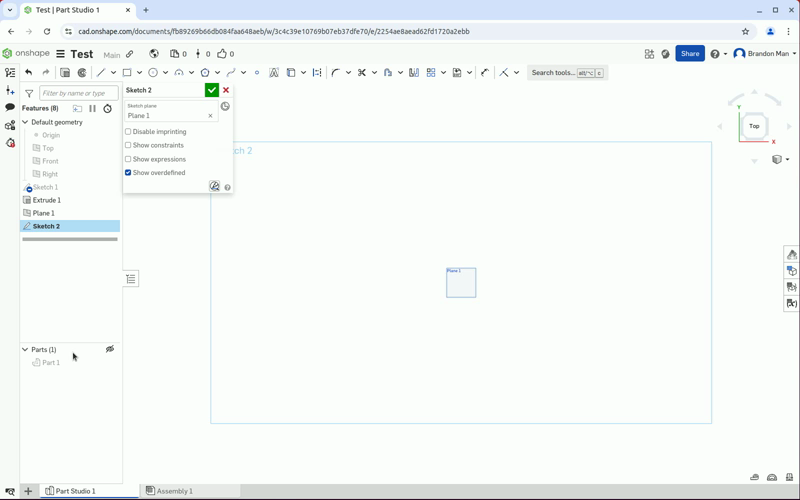
key(c)
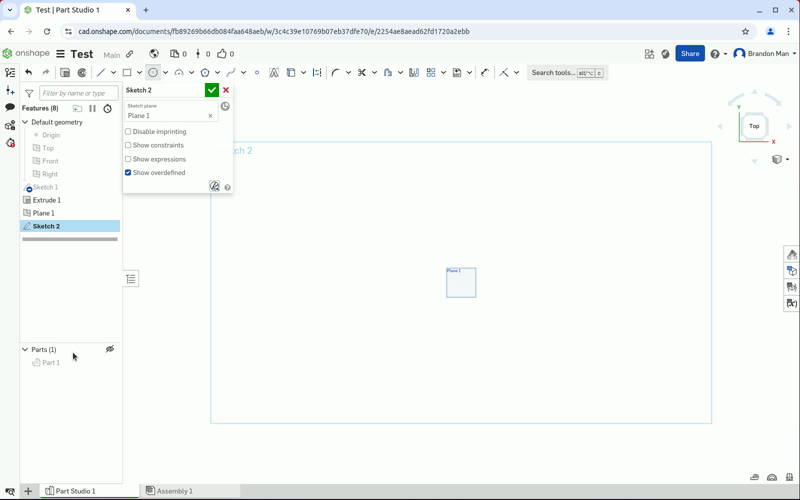
key_down(shift)
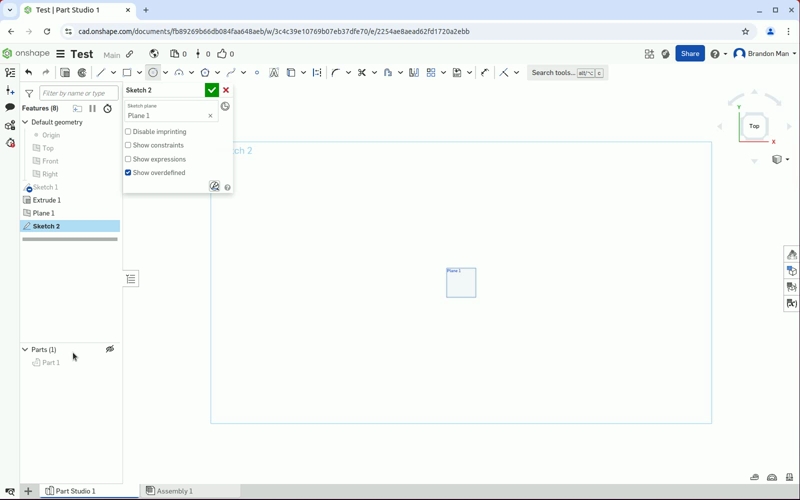
mouse_move(403, 241)
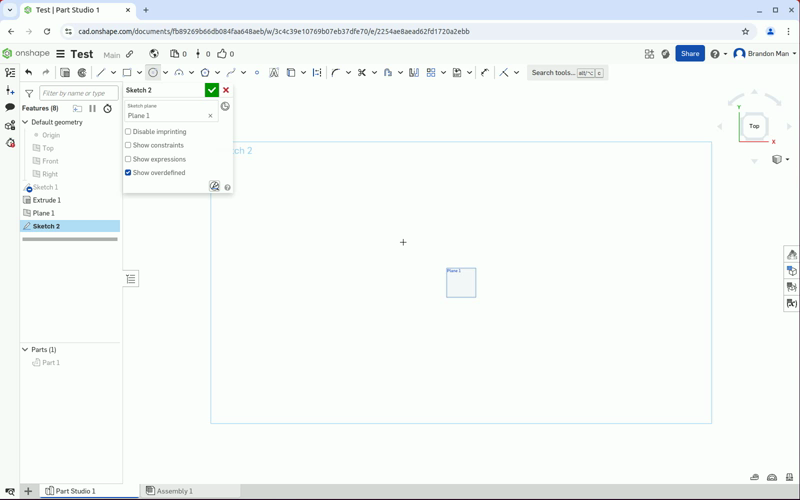
click(403, 241)
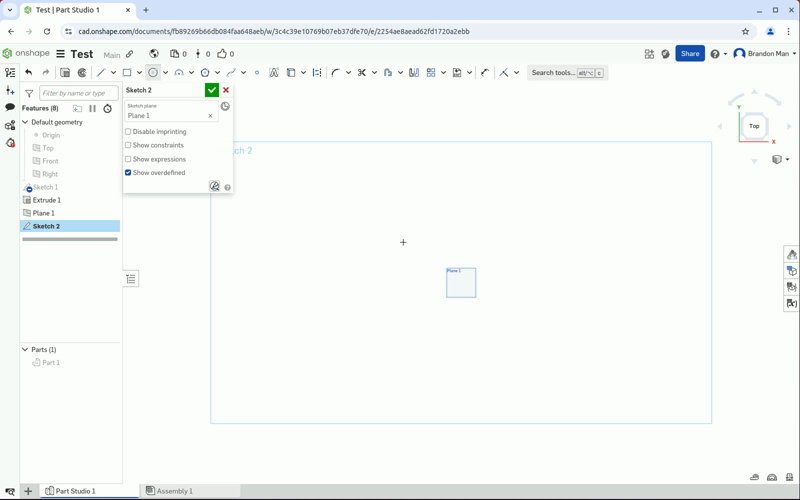
key_up(shift)
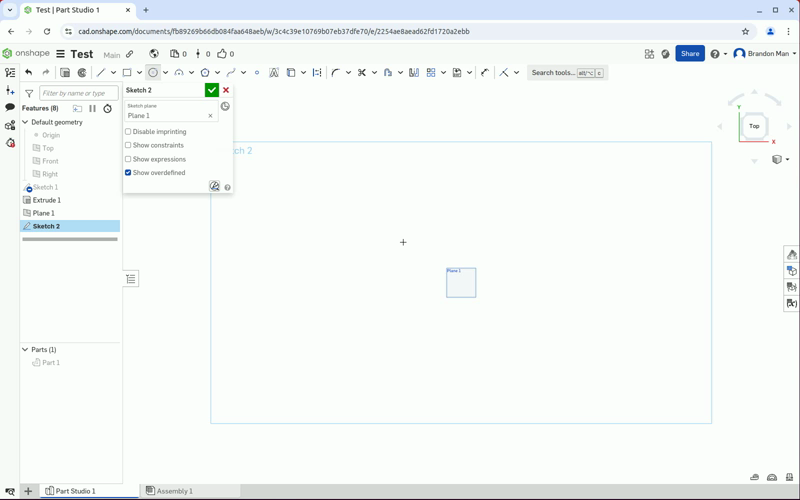
mouse_move(428, 241)
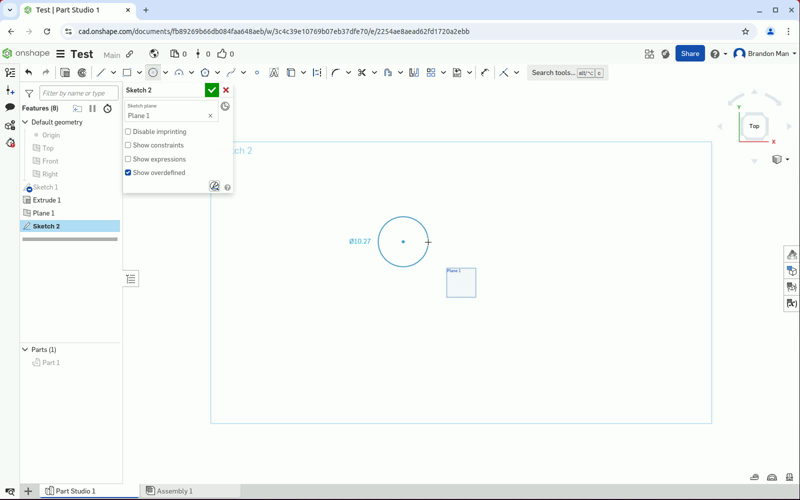
click(428, 241)
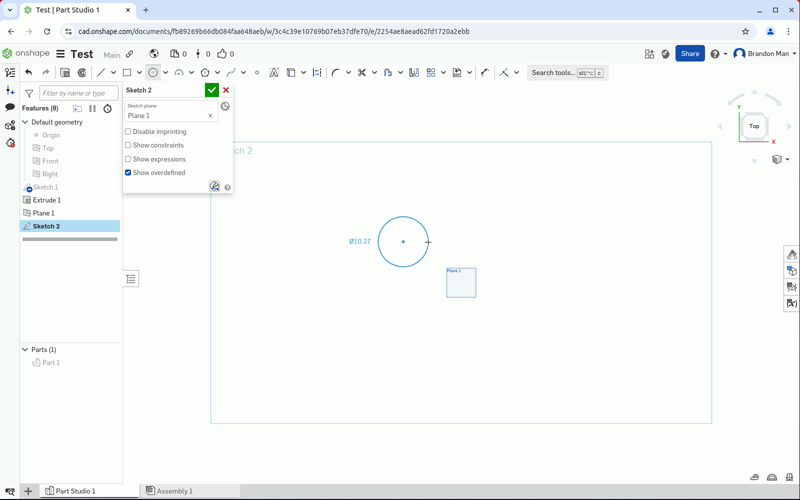
key(esc)
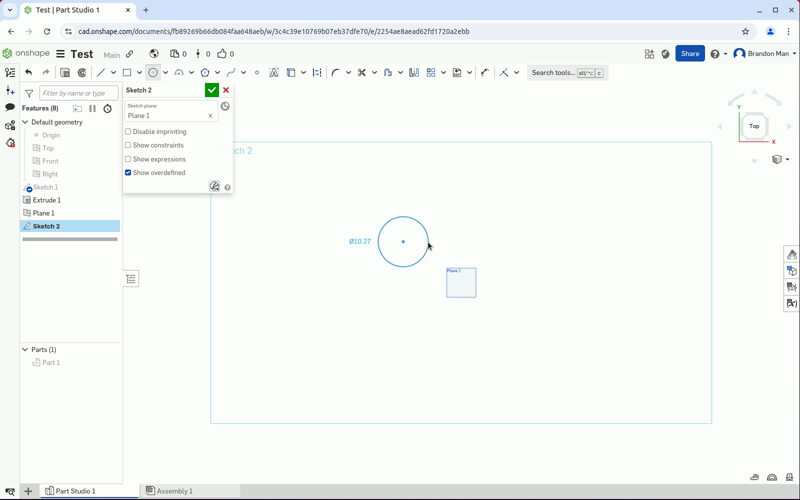
mouse_move(386, 228)
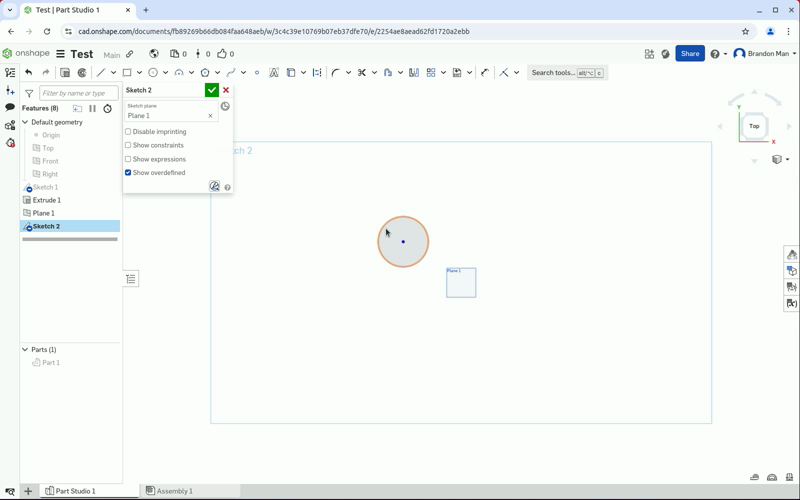
click(386, 228)
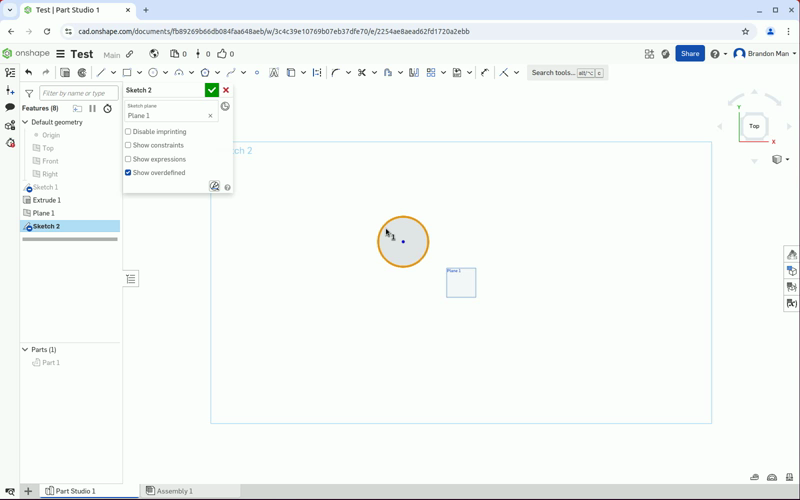
mouse_move(73, 352)
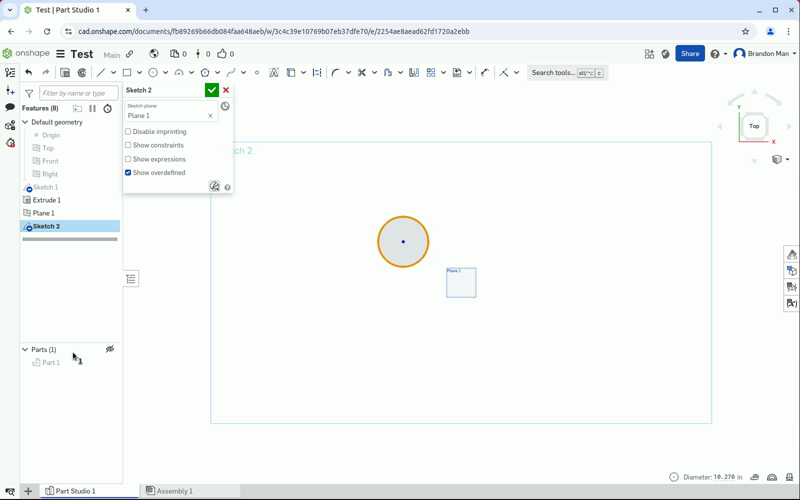
key(shift+y)
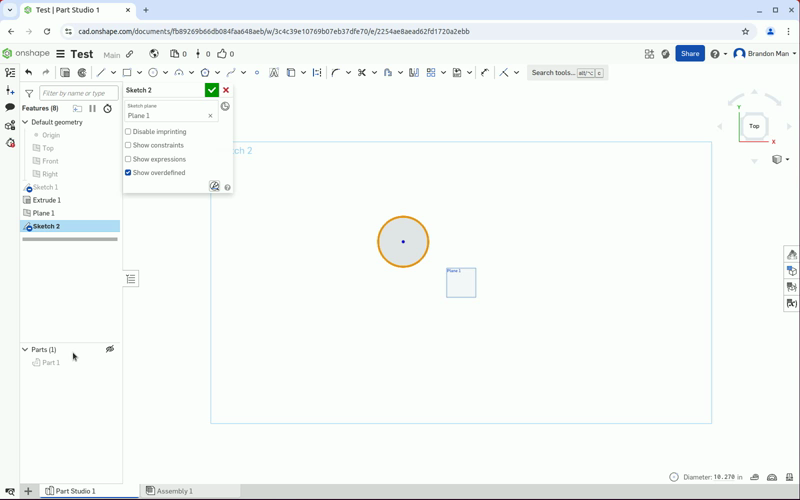
key(shift+e)
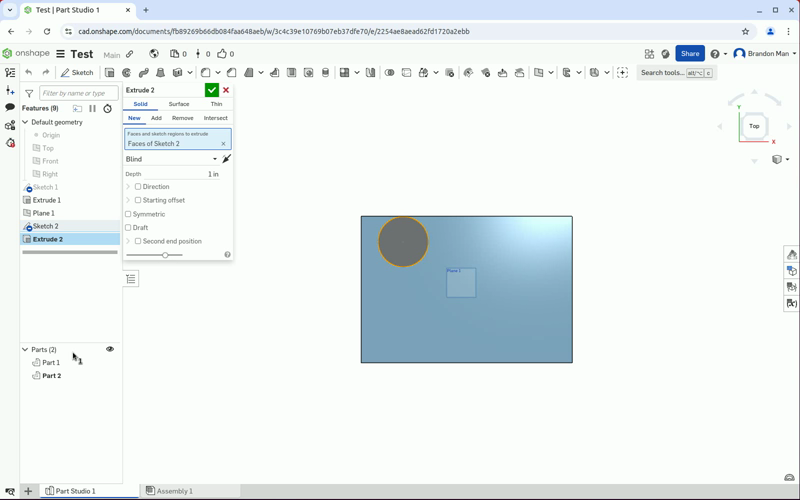
mouse_move(143, 106)
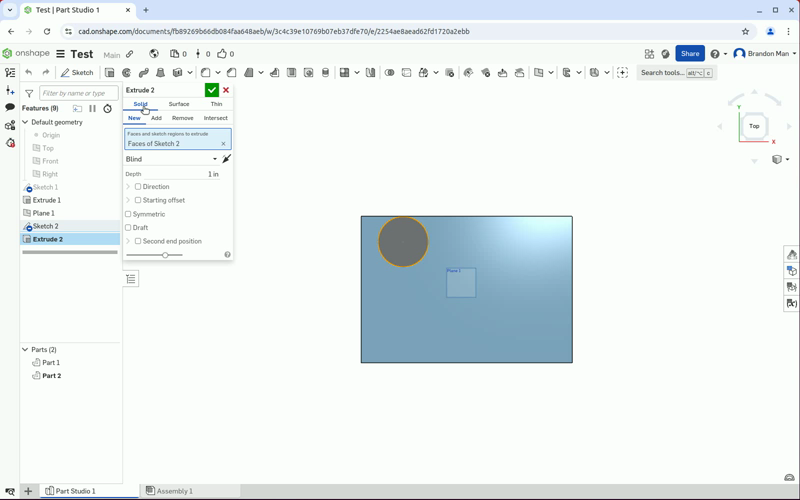
click(143, 106)
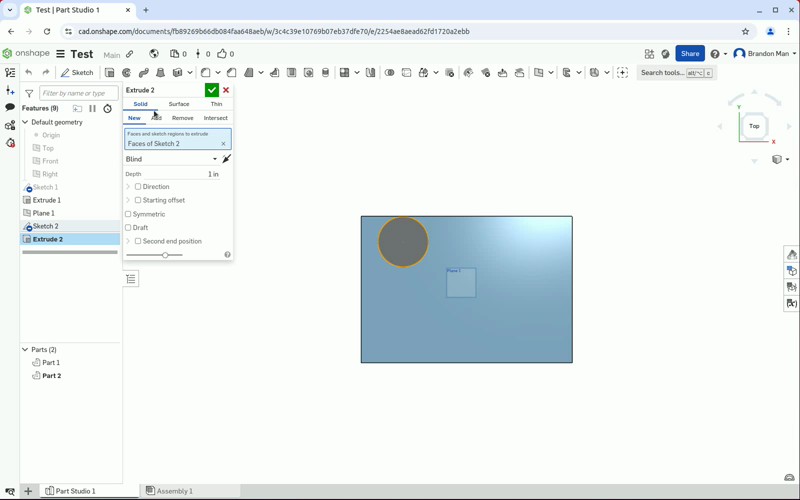
mouse_move(186, 120)
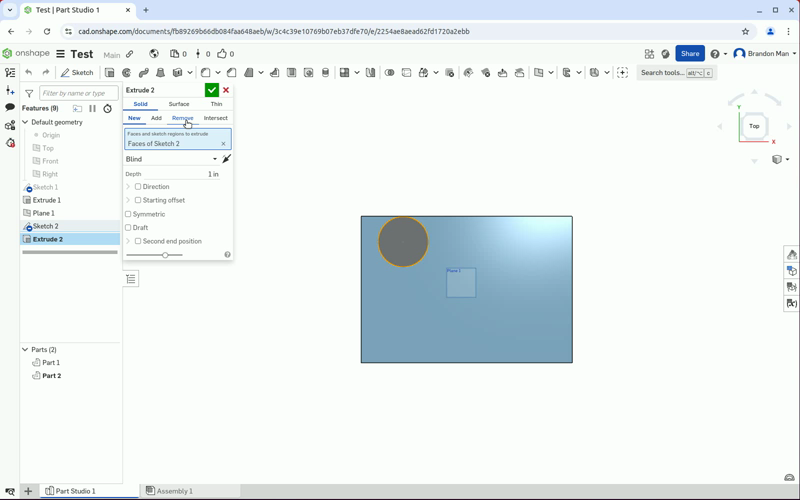
click(186, 120)
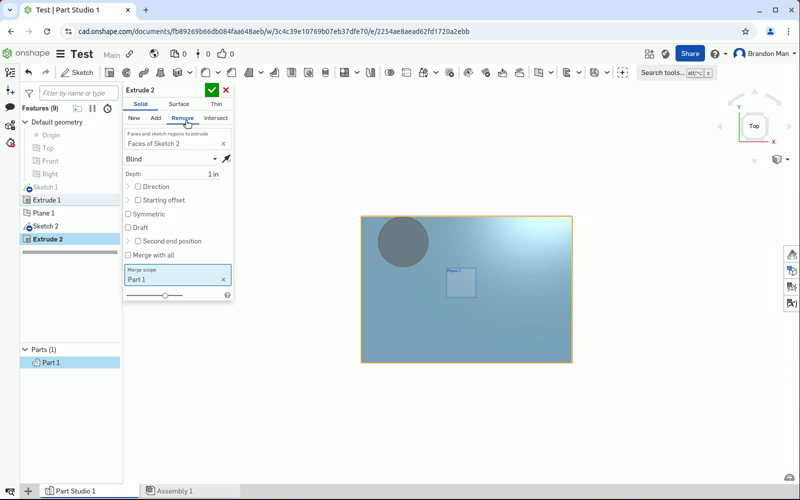
key(tab, 4)
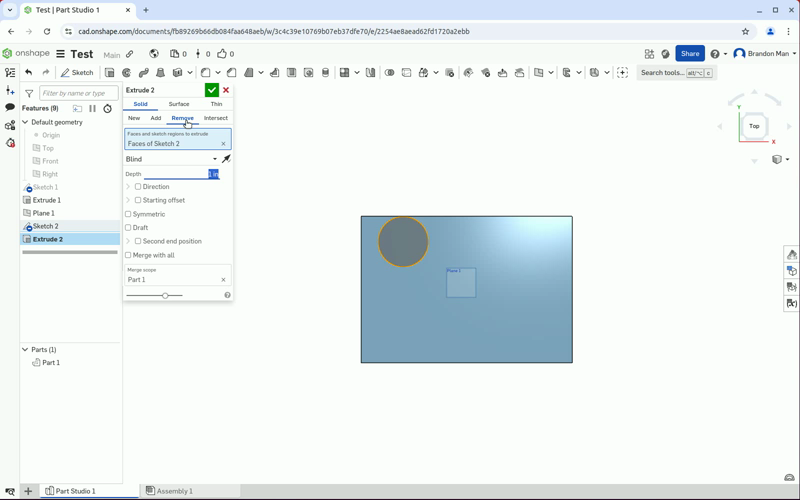
text(30.811)
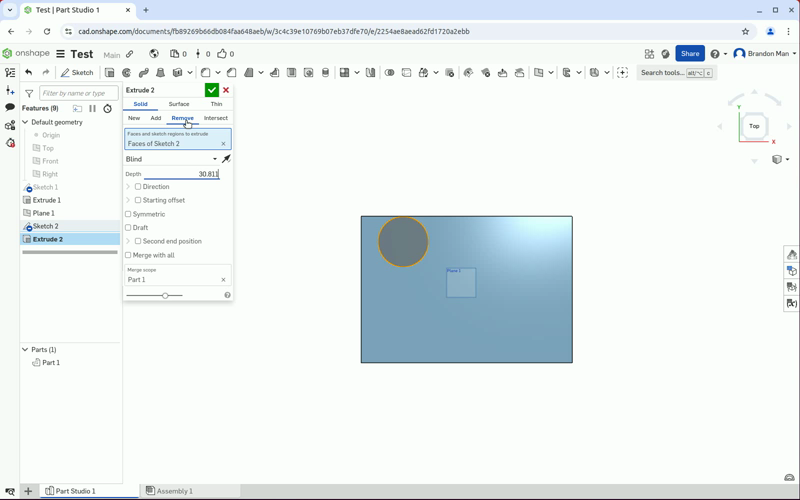
key(tab, 6)
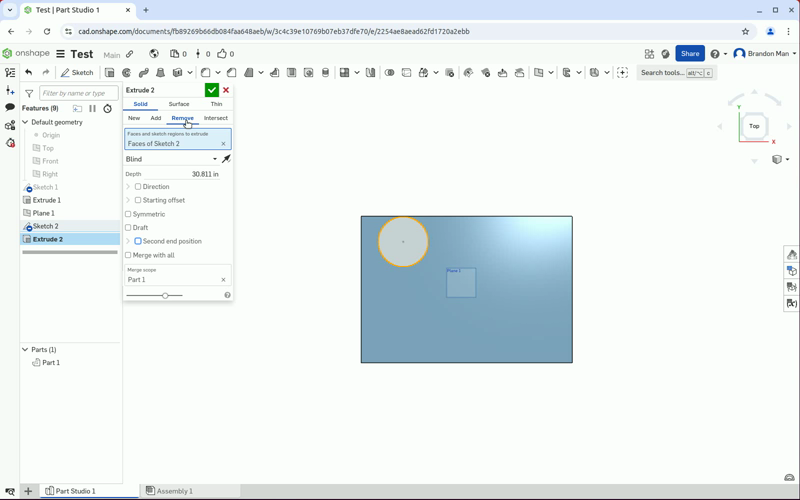
key(space)
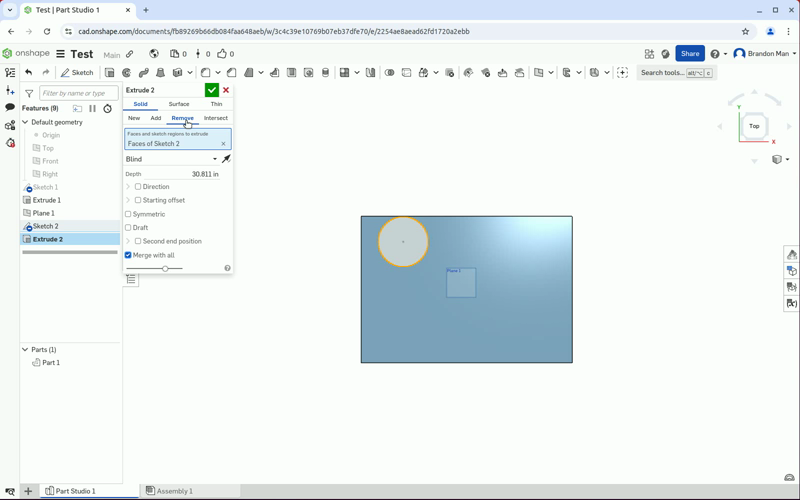
key(enter)
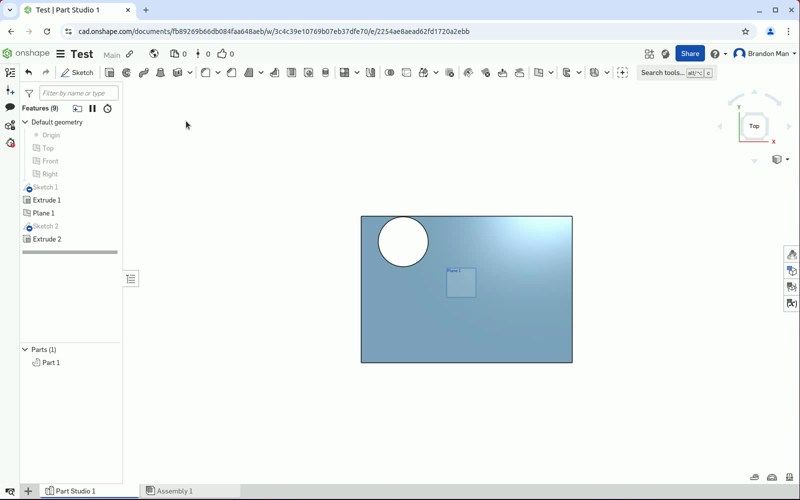
key(shift+h)
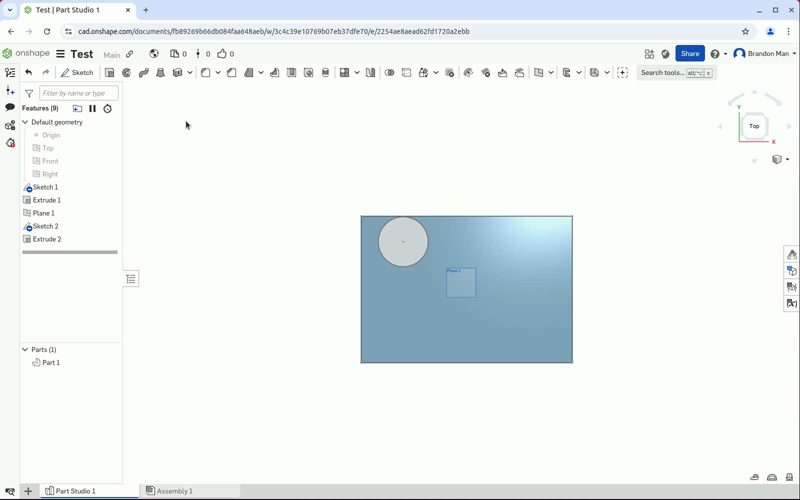
key(shift+h)
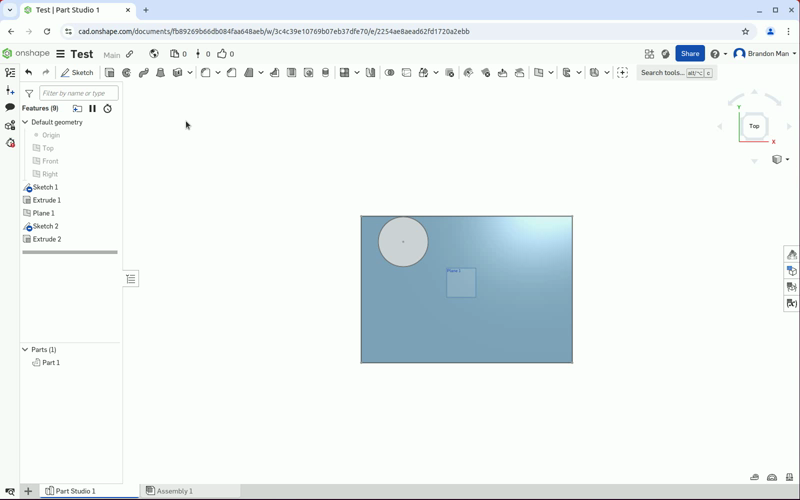
key(shift+7)
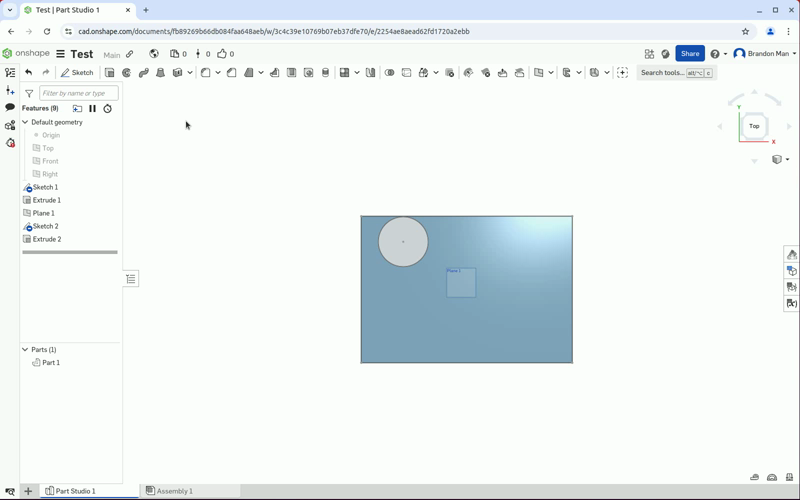
key(up, 3)
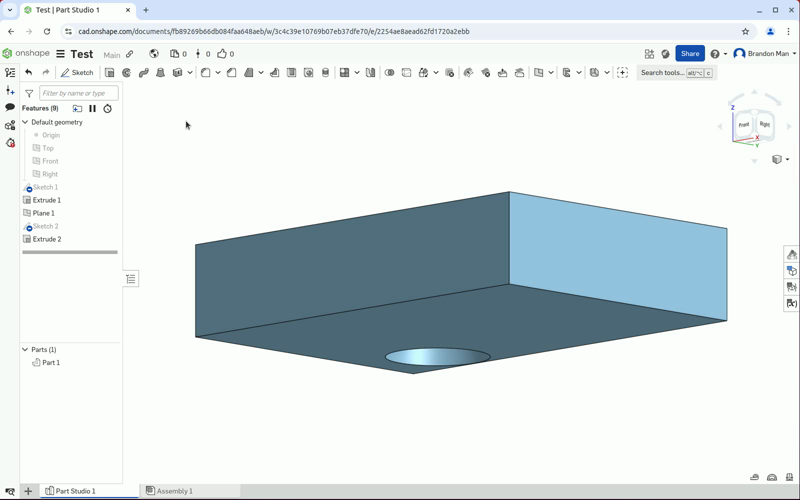
key(left, 3)
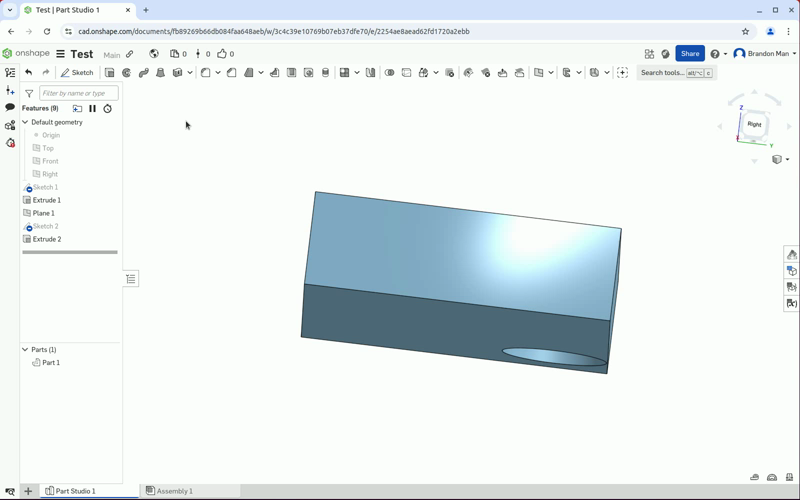
key(right, 3)
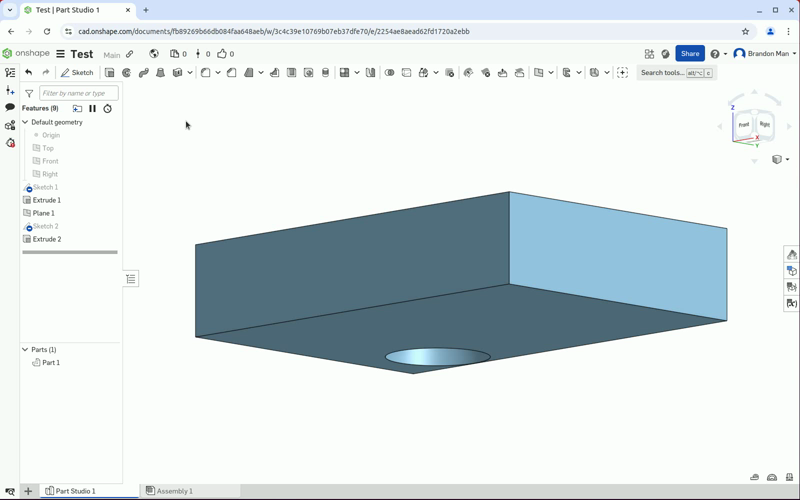
key(down, 3)
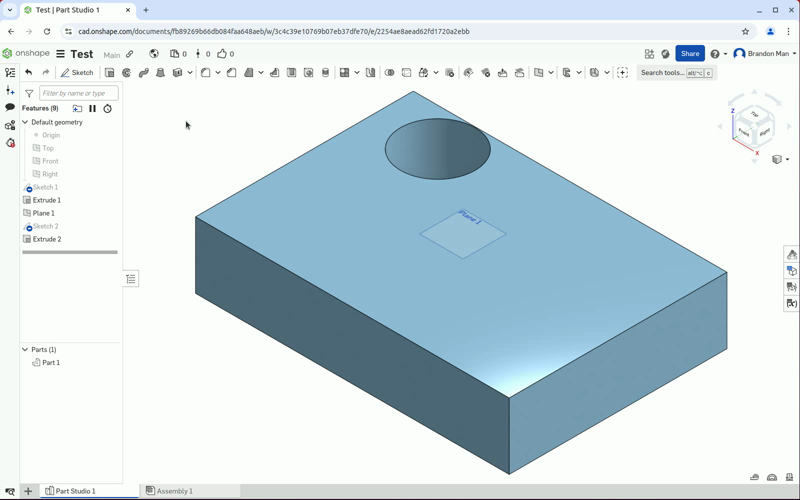
mouse_move(73, 189)
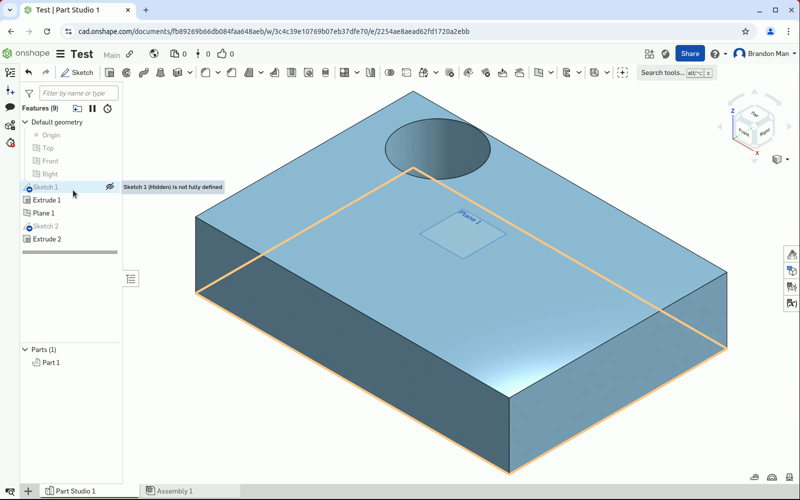
click(73, 189)